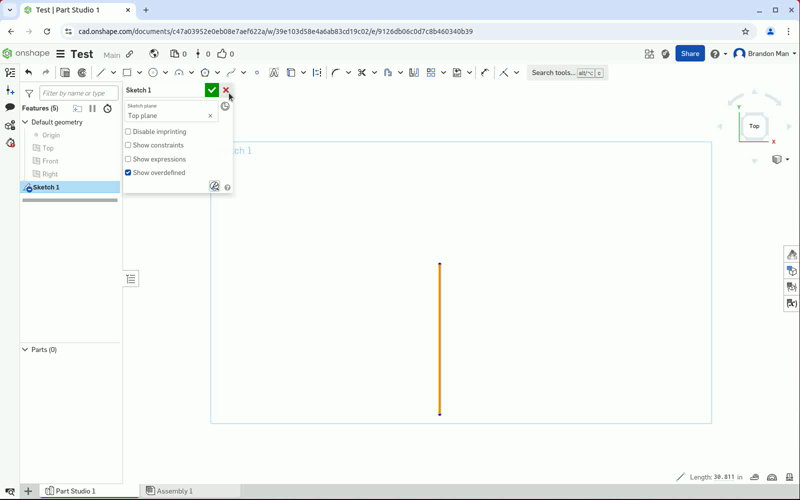
key(shift+h)
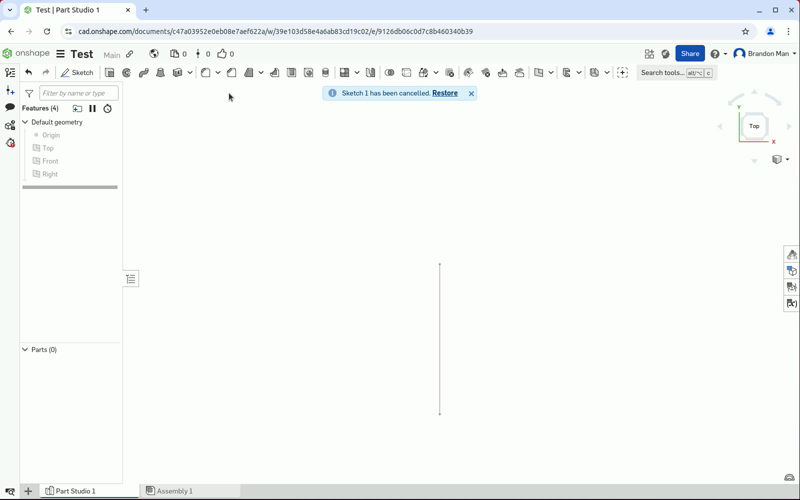
mouse_move(73, 352)
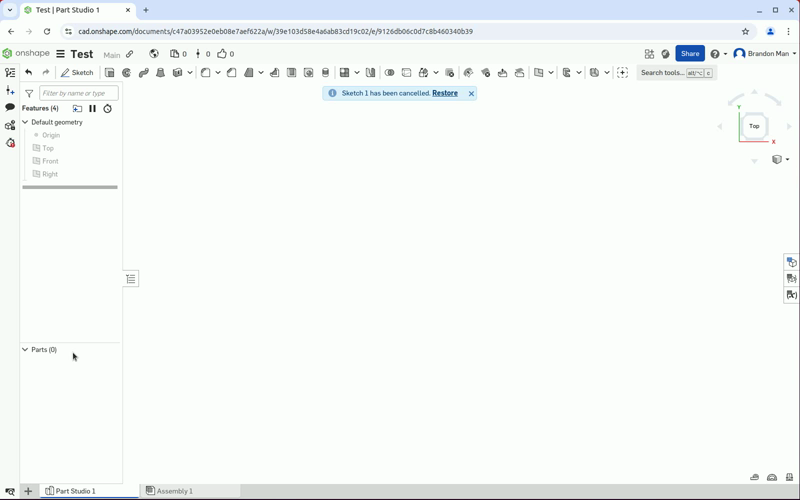
key(y)
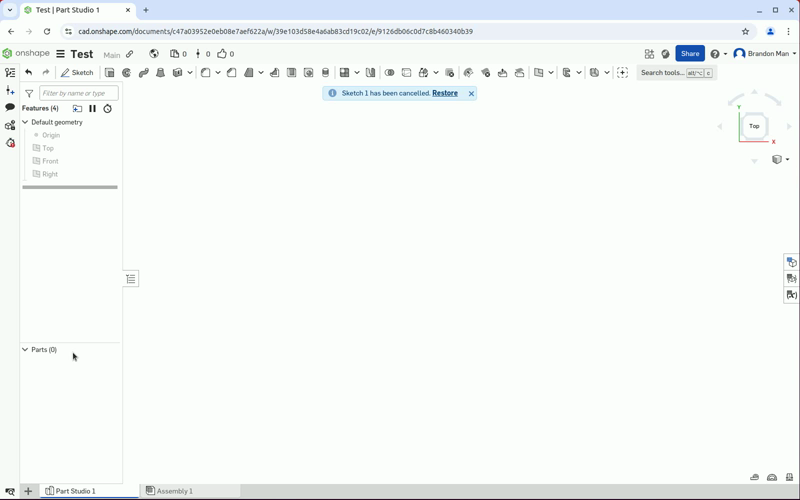
key(shift+p)
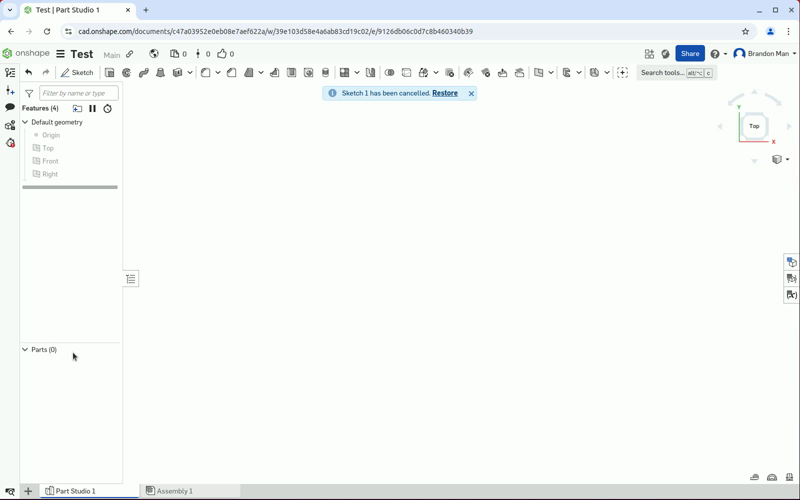
key(space)
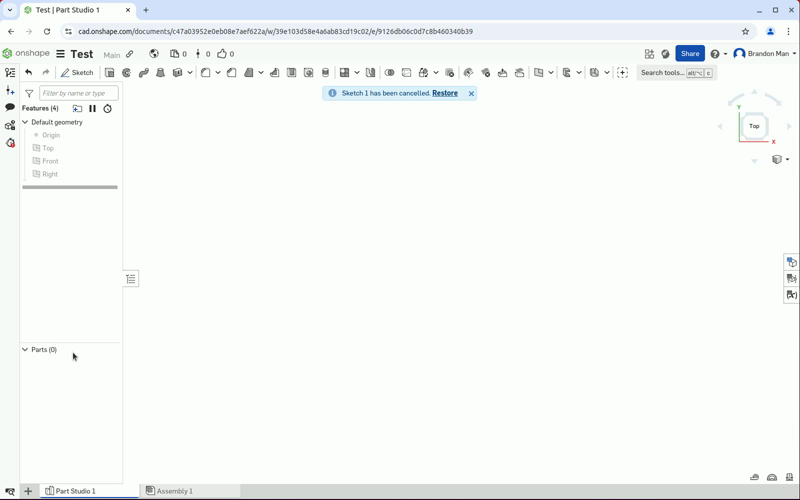
key_down(shift)
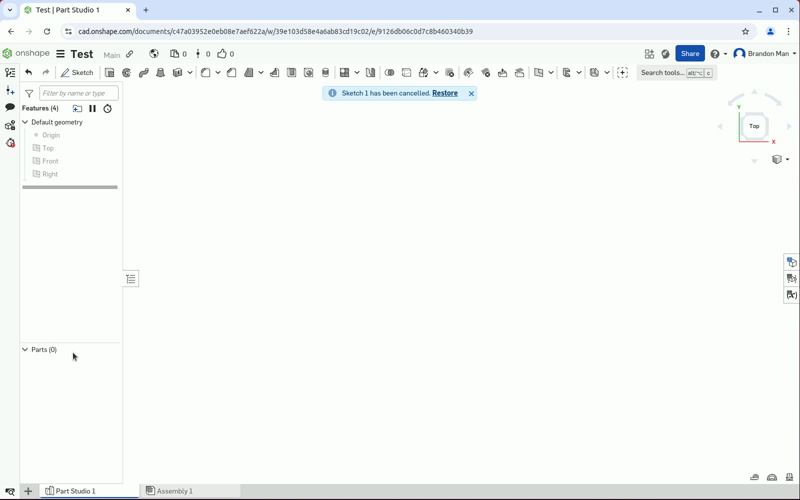
key(up)
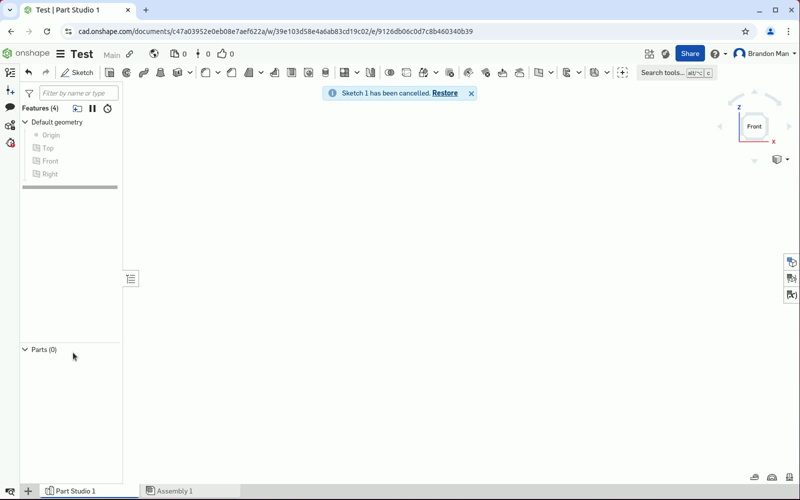
key_up(shift)
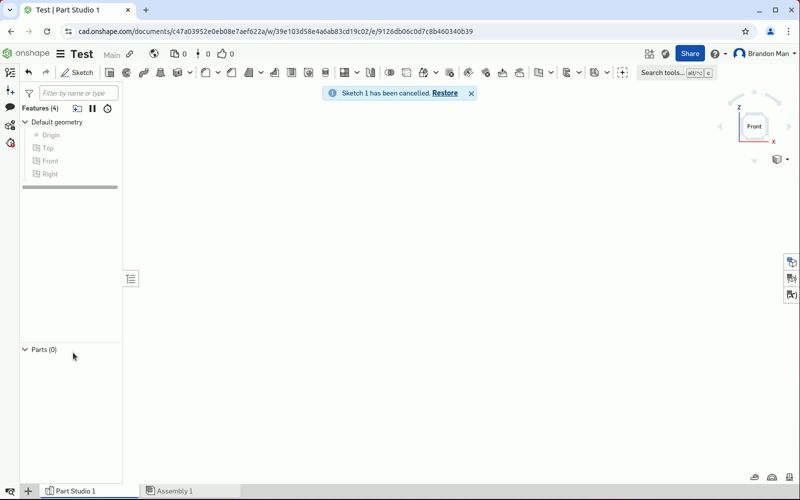
mouse_move(73, 352)
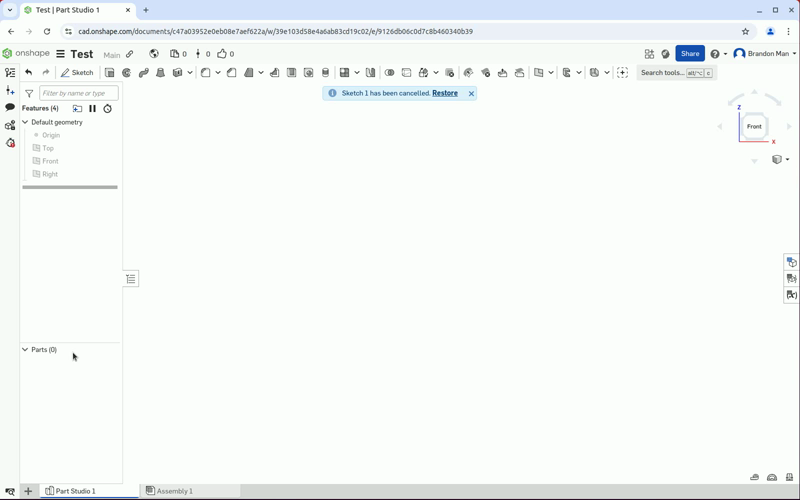
key(shift+y)
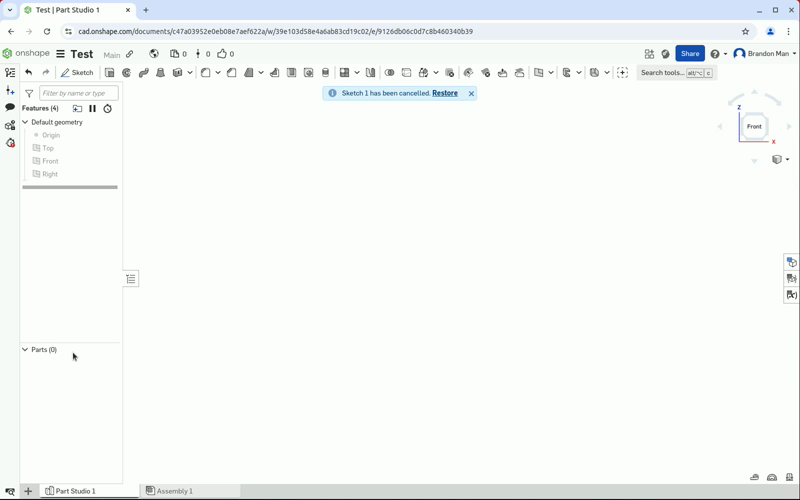
key(shift+s)
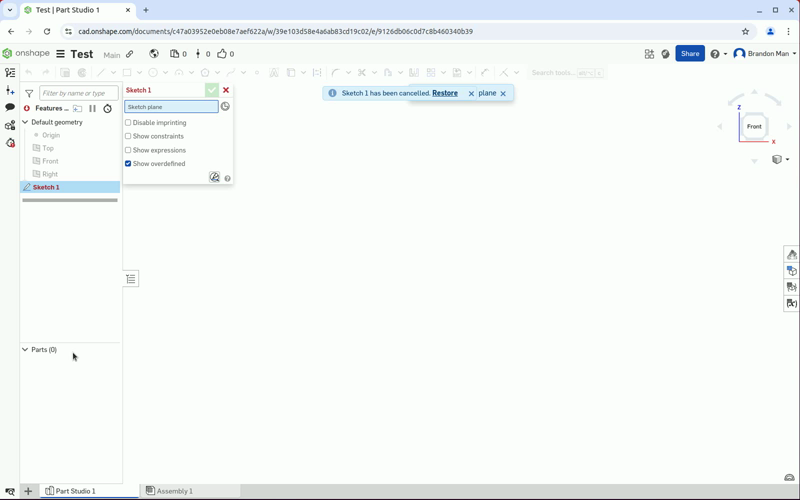
mouse_move(73, 163)
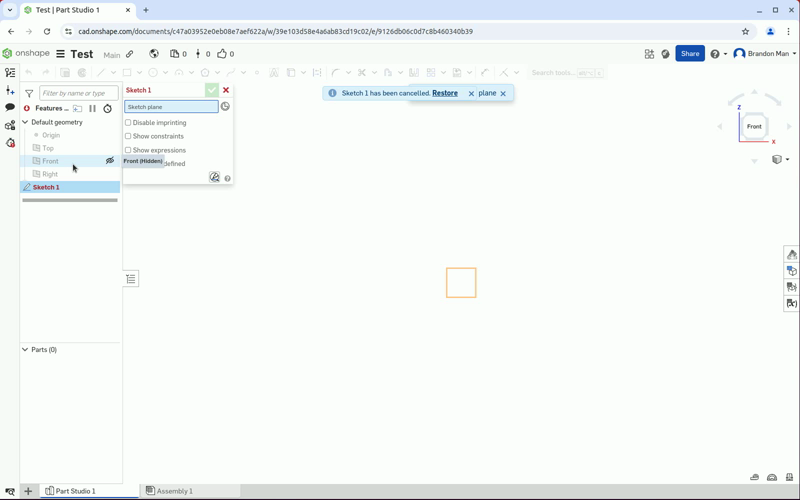
click(73, 163)
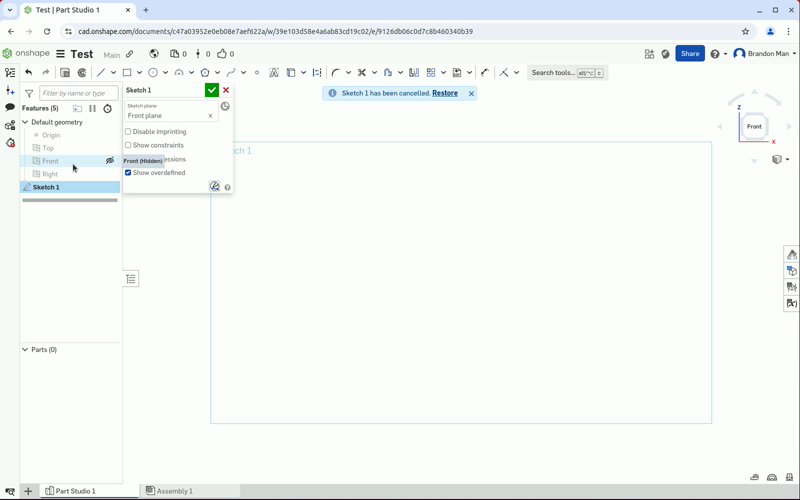
mouse_move(73, 352)
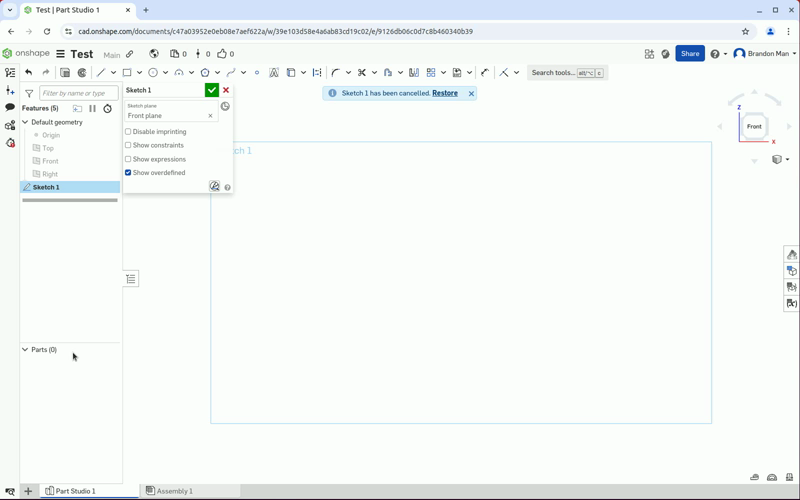
key(y)
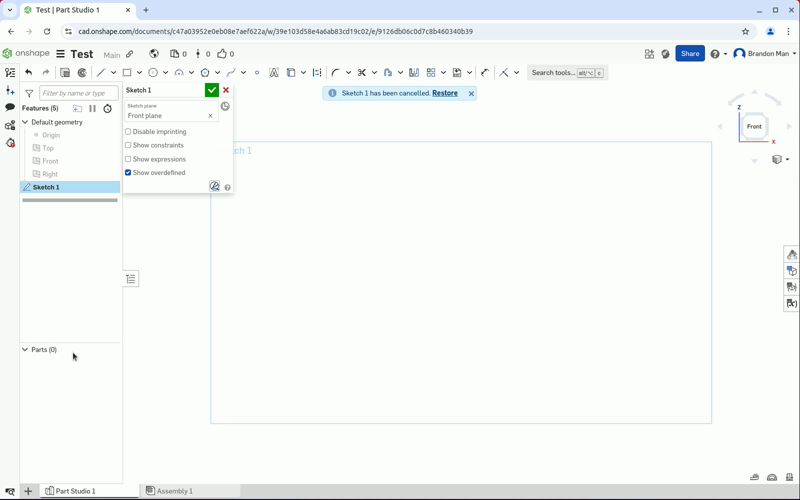
key(l)
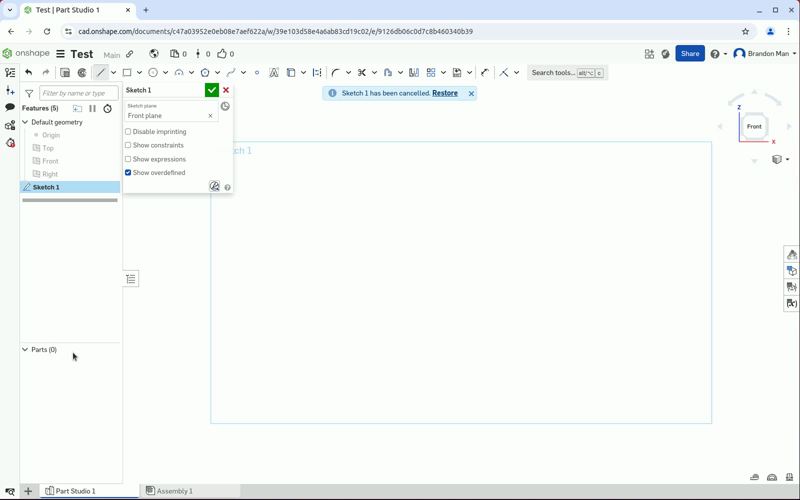
key_down(shift)
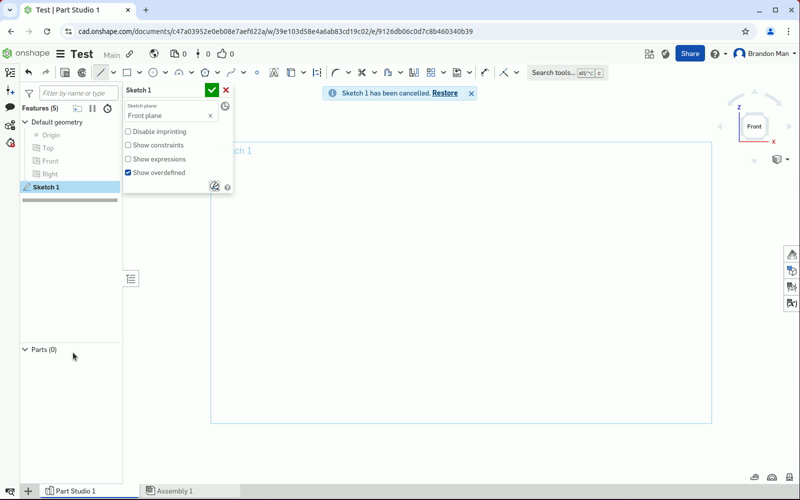
mouse_move(348, 282)
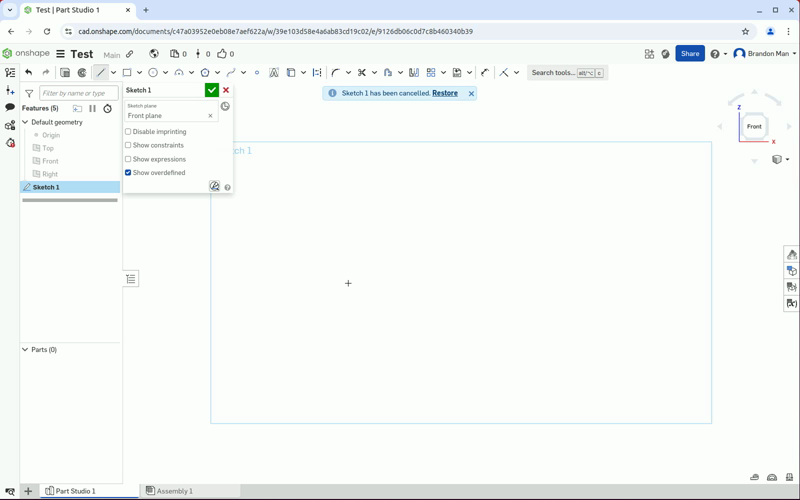
click(348, 282)
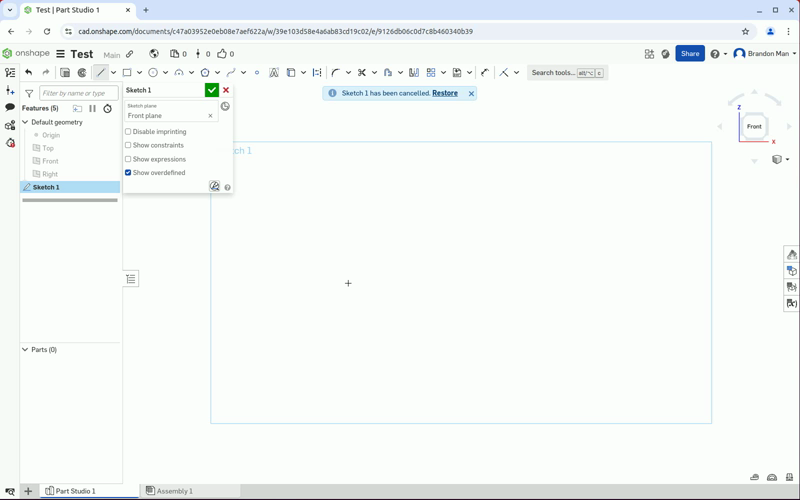
key_up(shift)
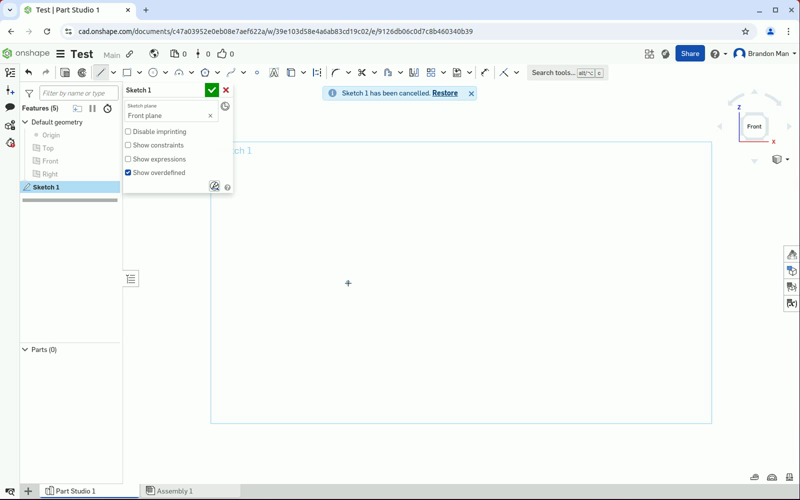
key_down(shift)
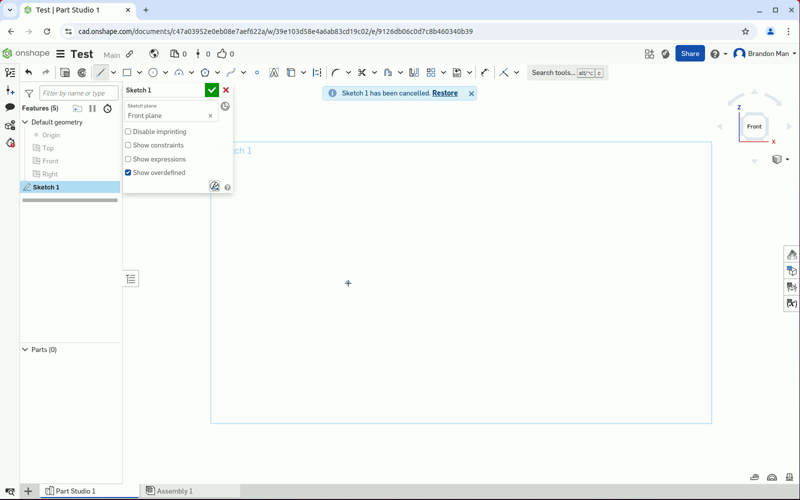
mouse_move(378, 282)
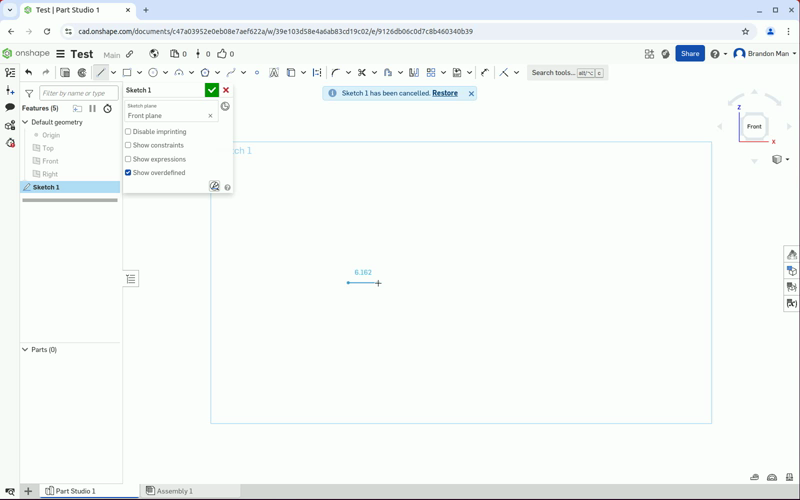
mouse_move(386, 282)
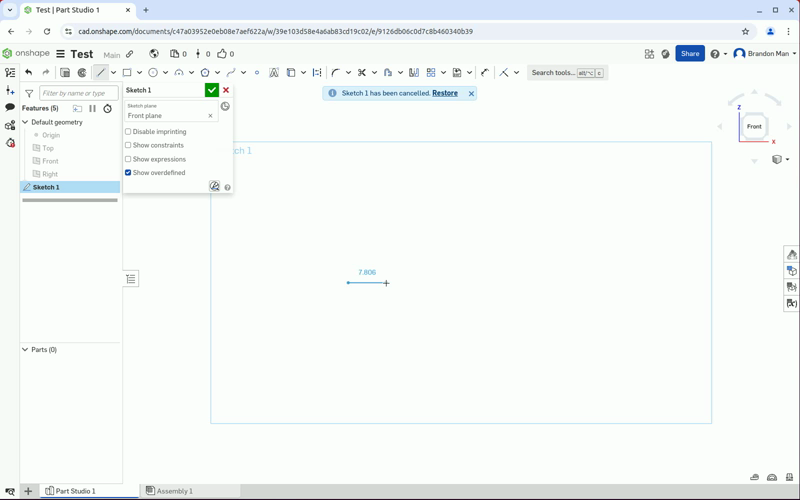
click(386, 282)
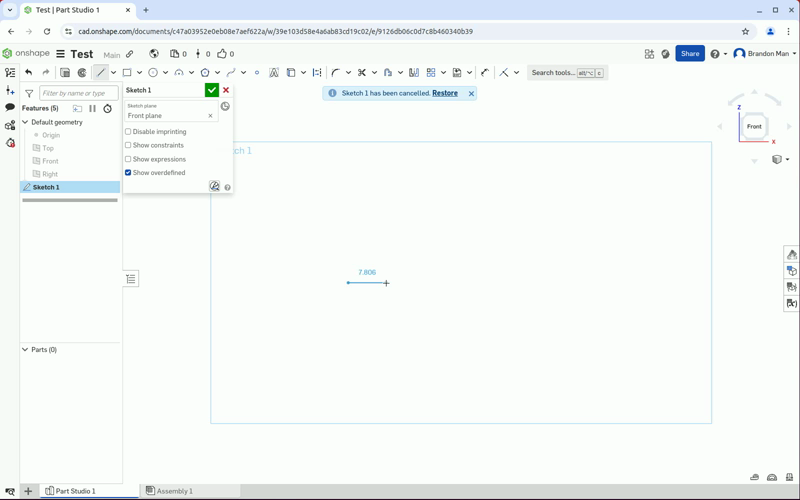
key_up(shift)
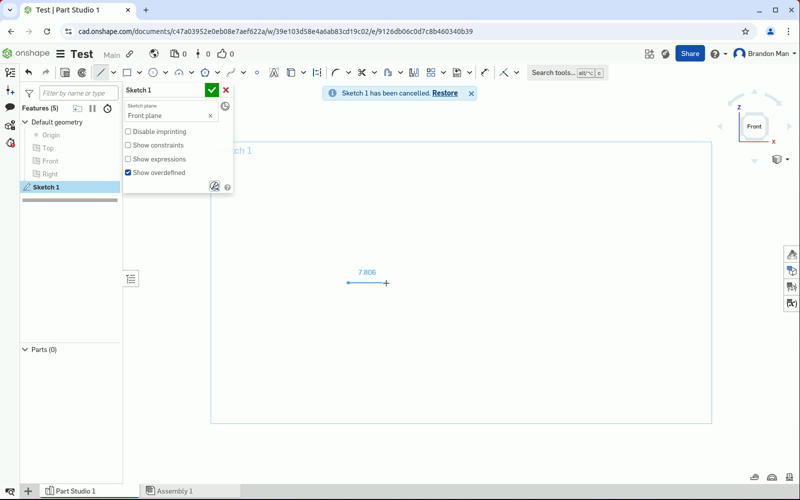
key_down(shift)
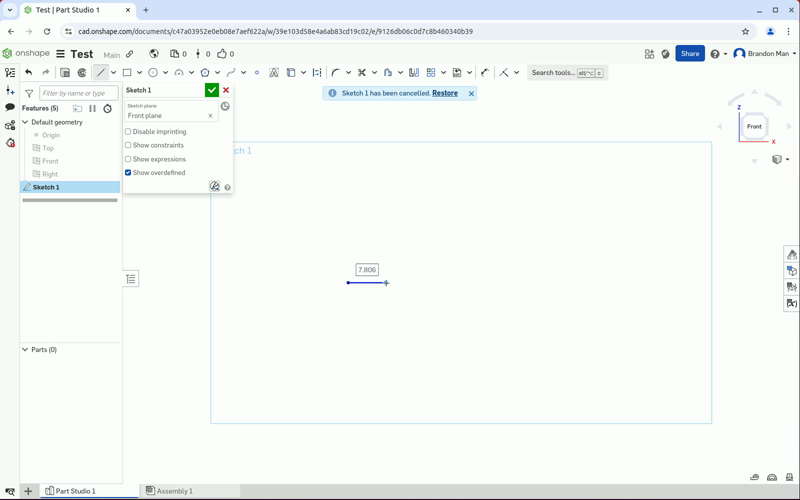
mouse_move(416, 282)
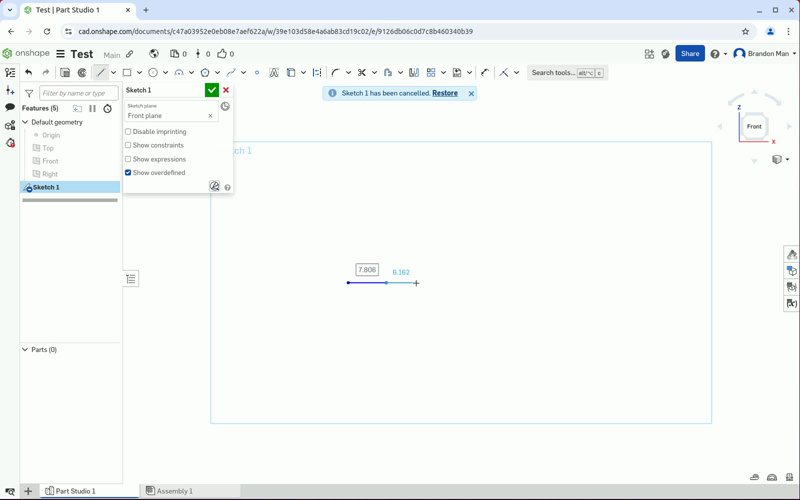
mouse_move(386, 264)
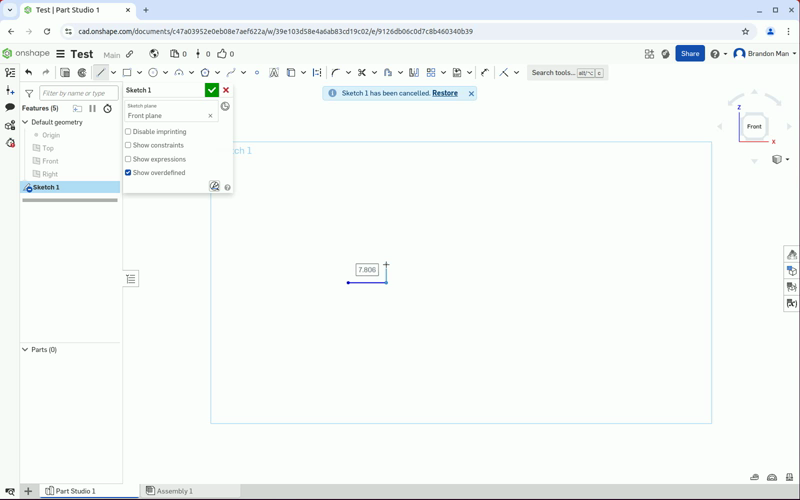
click(386, 264)
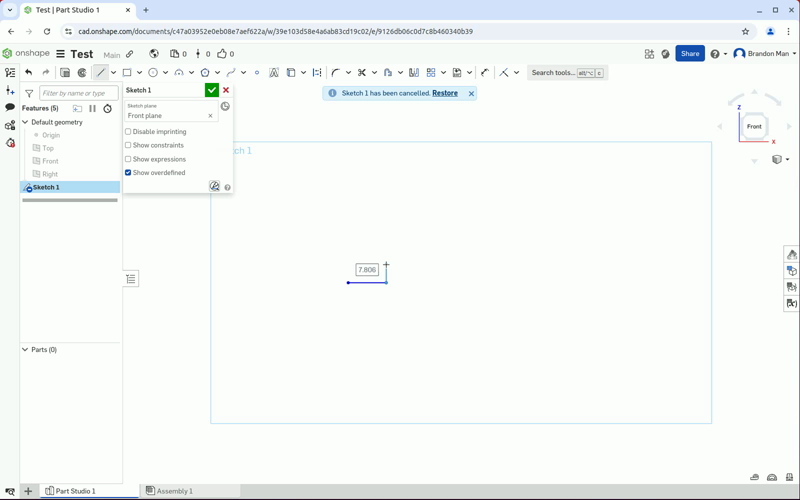
key_up(shift)
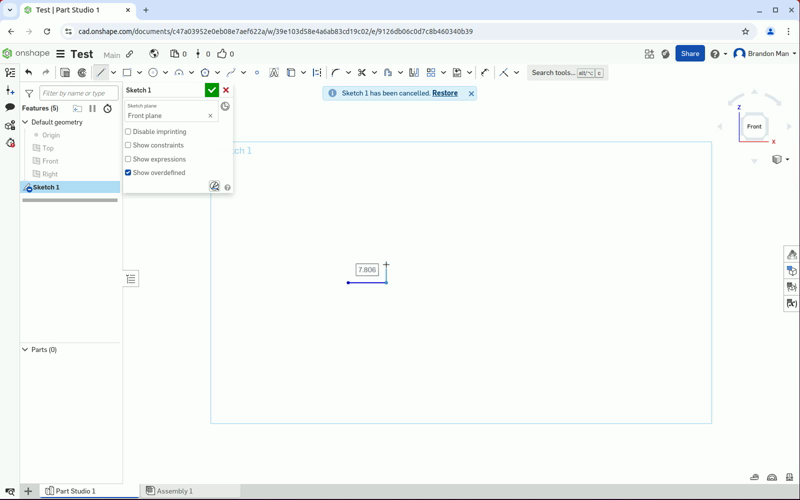
key_down(shift)
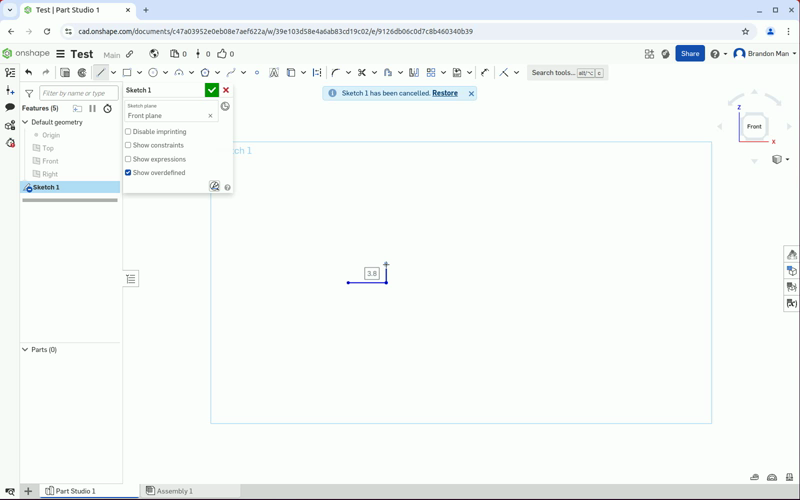
mouse_move(416, 264)
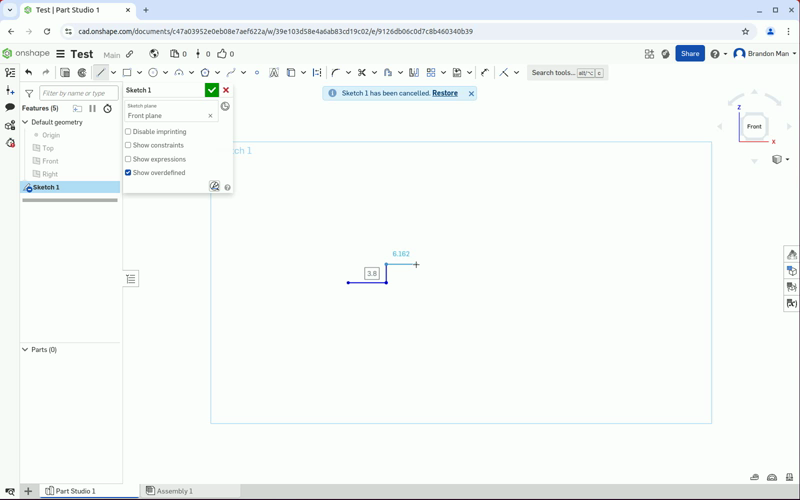
mouse_move(422, 264)
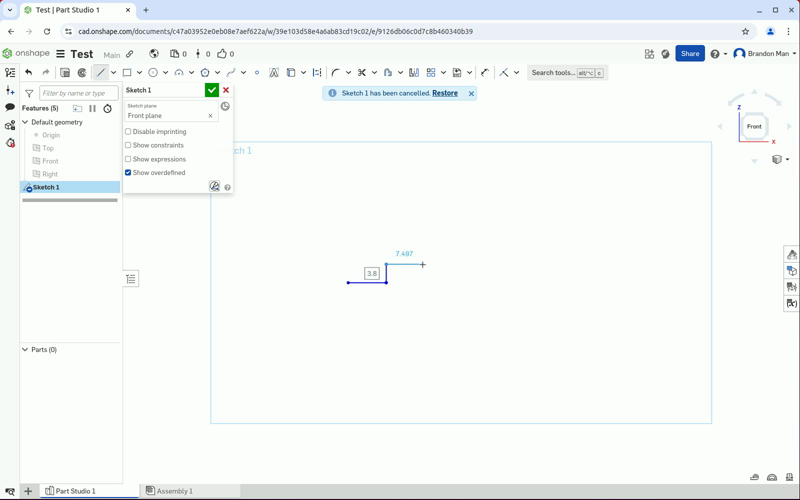
click(422, 264)
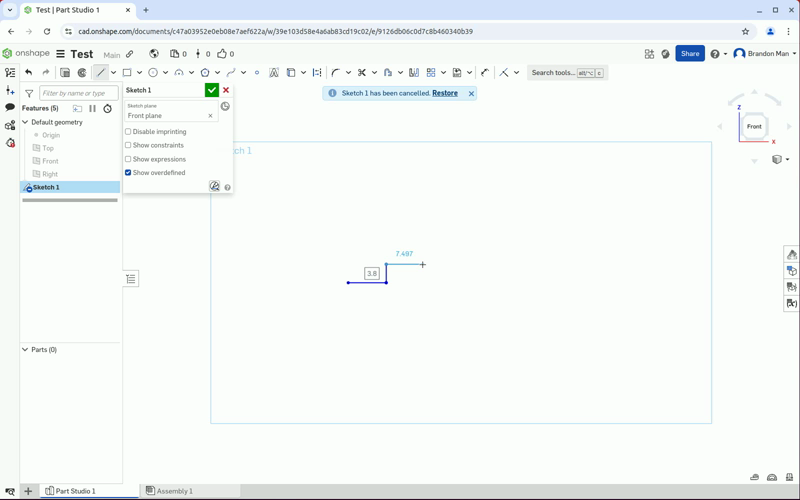
key_up(shift)
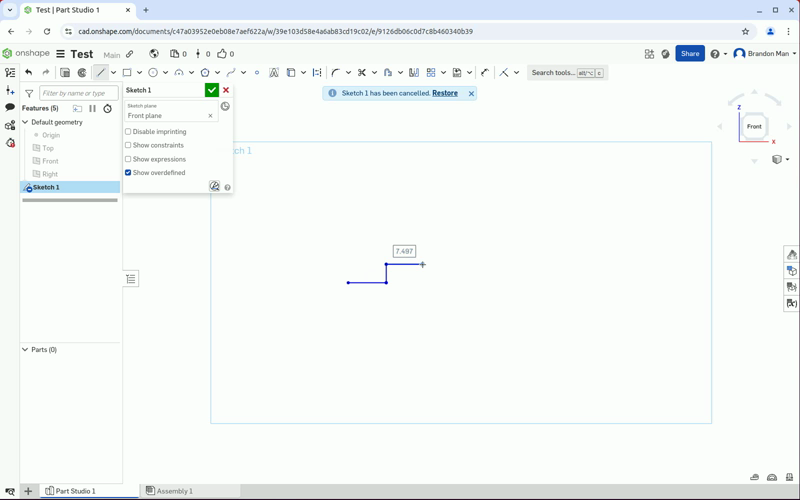
key_down(shift)
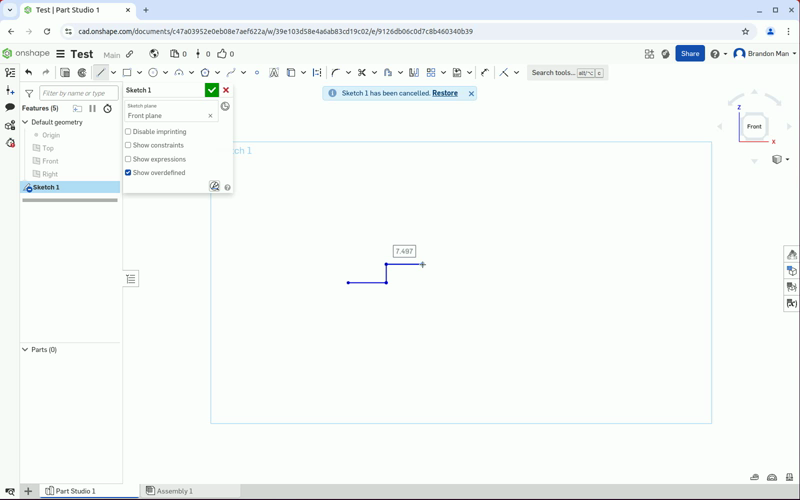
mouse_move(453, 264)
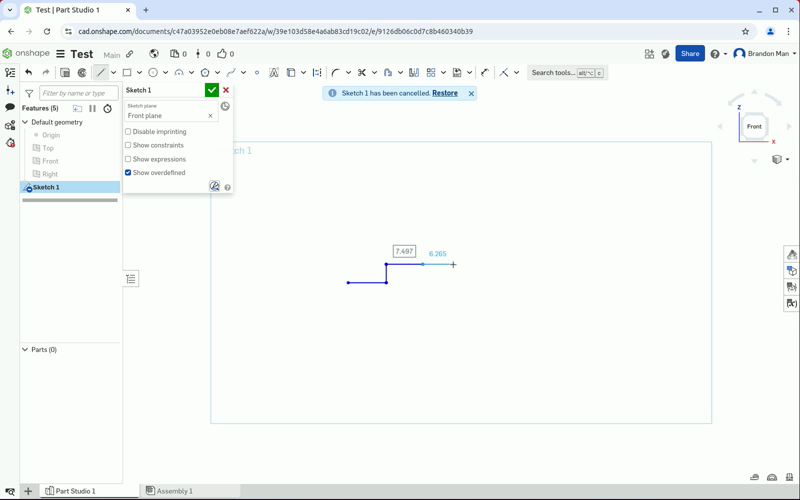
mouse_move(422, 282)
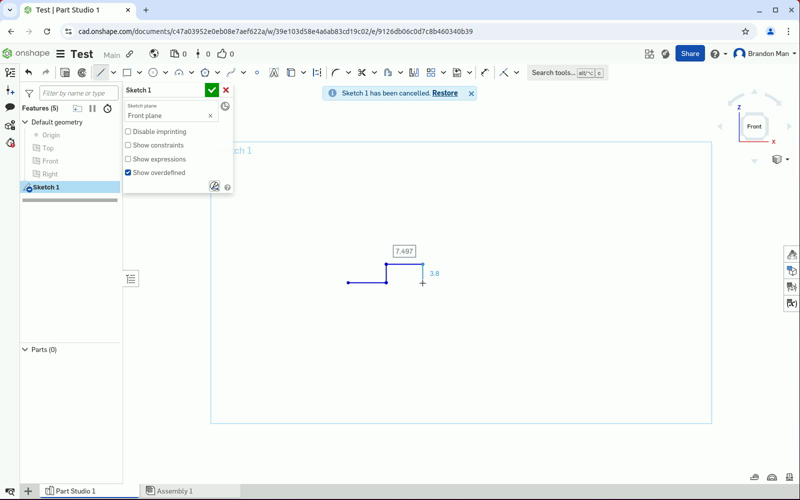
click(422, 282)
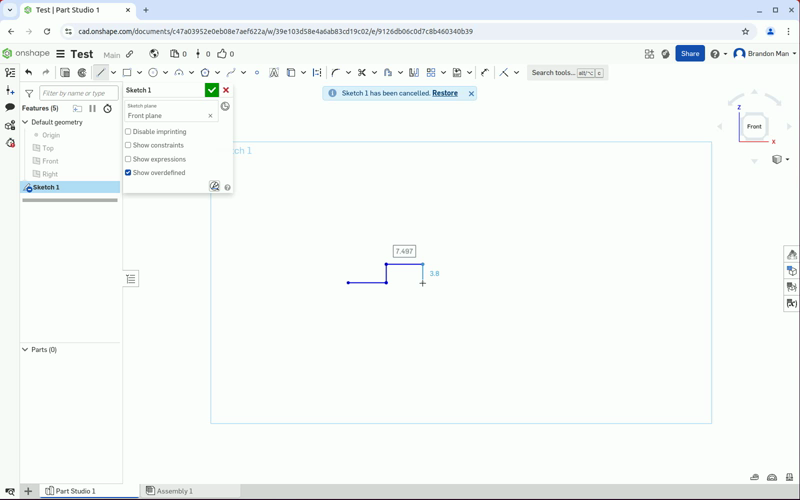
key_up(shift)
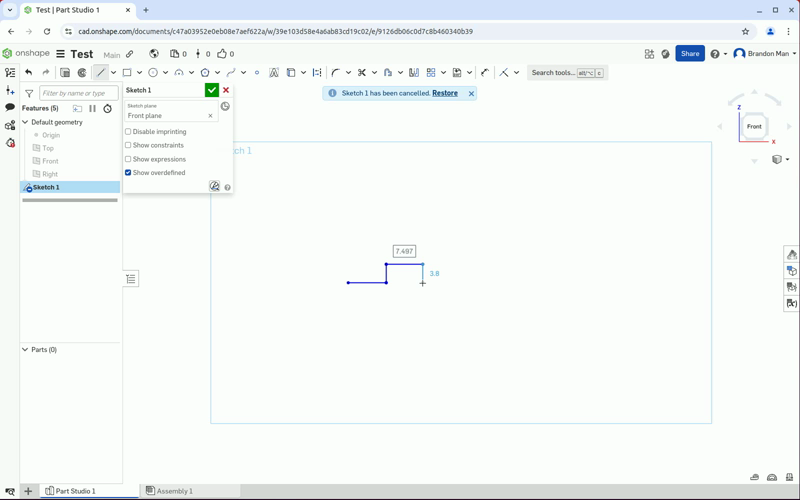
key_down(shift)
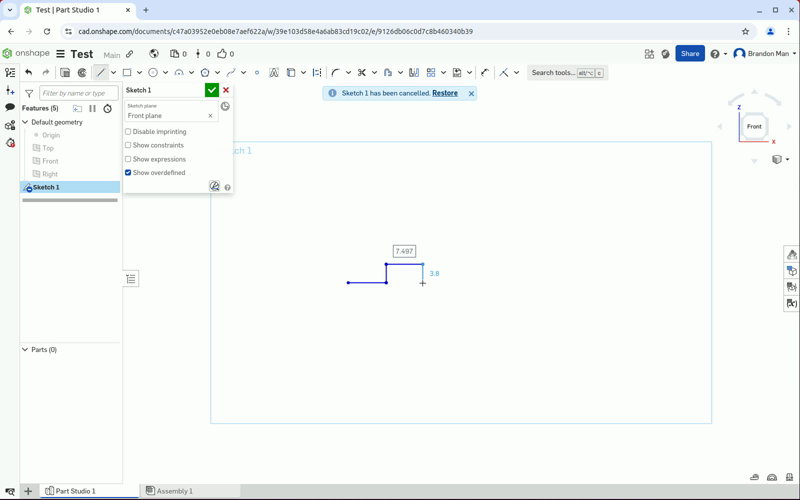
mouse_move(453, 282)
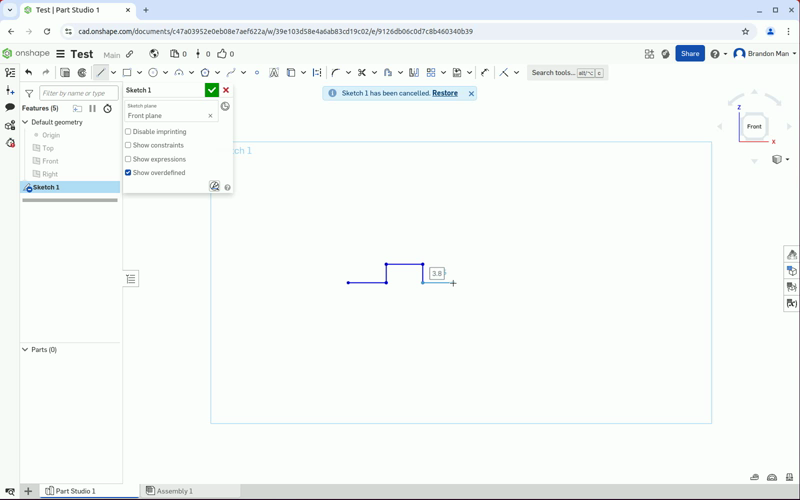
mouse_move(460, 282)
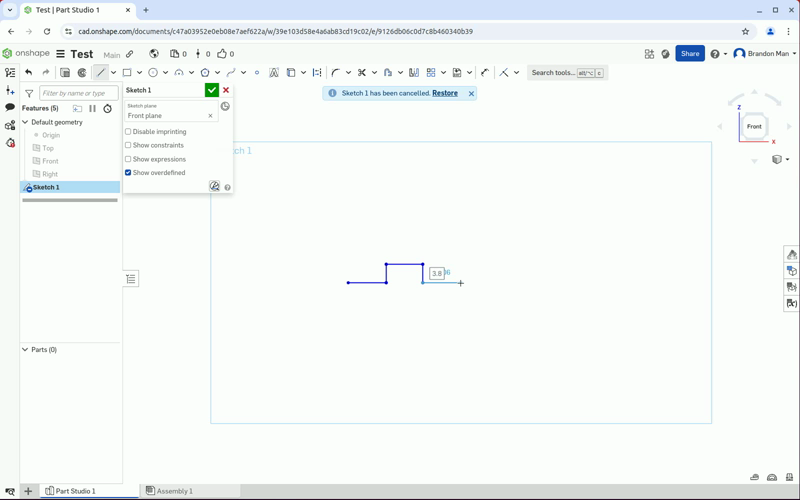
click(460, 282)
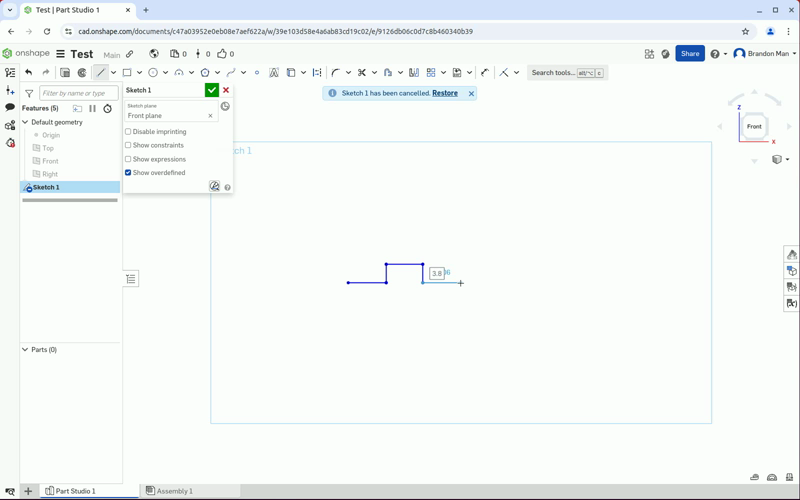
key_up(shift)
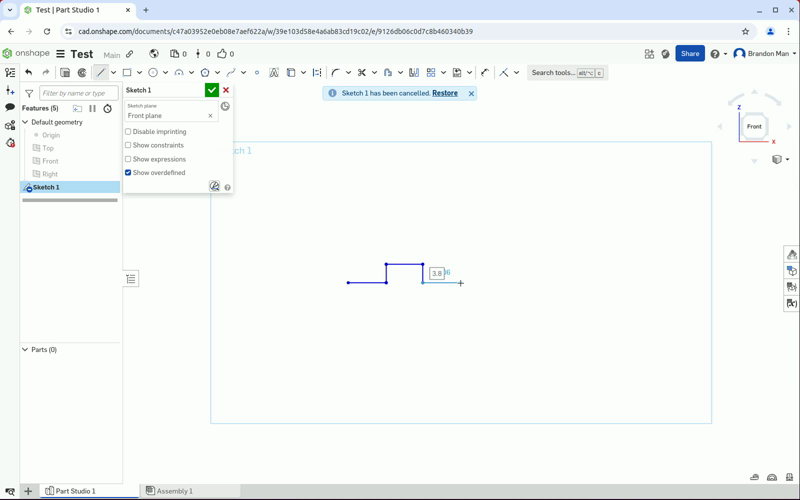
key_down(shift)
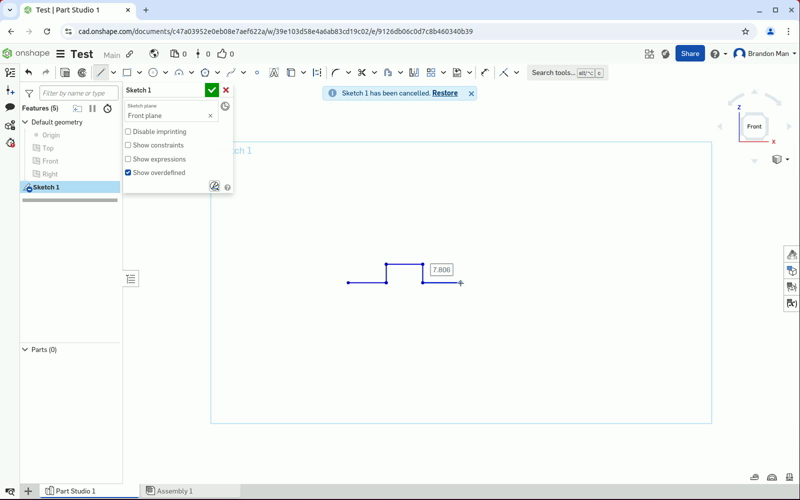
mouse_move(460, 189)
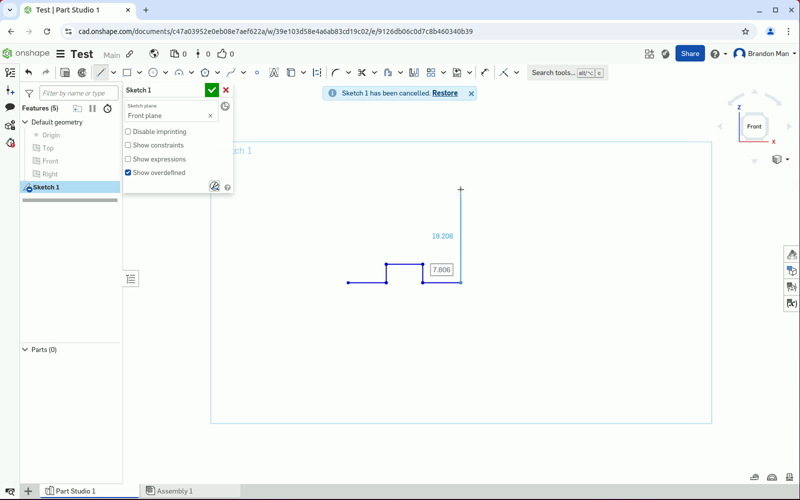
click(460, 189)
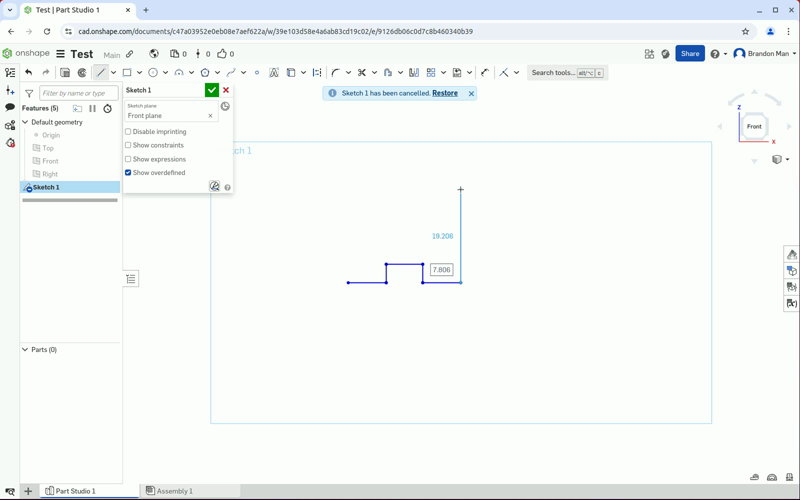
key_up(shift)
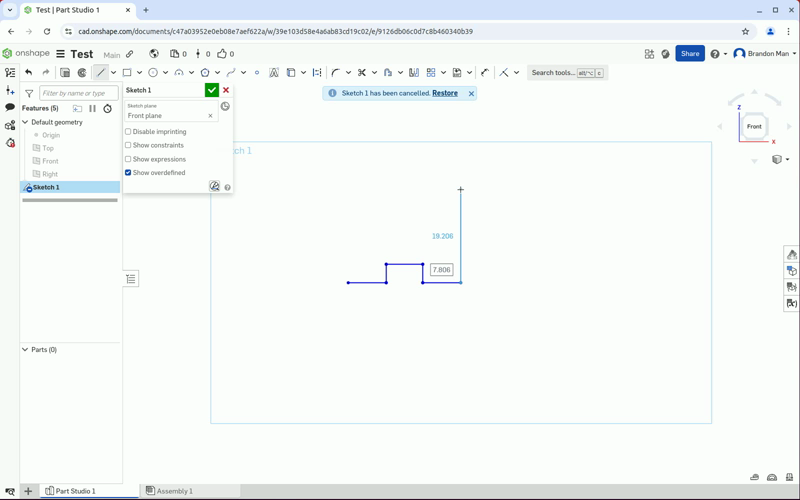
key_down(shift)
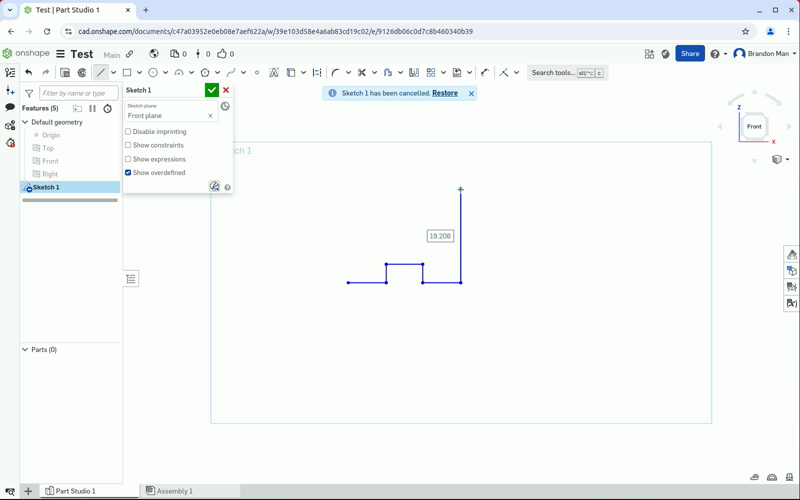
mouse_move(348, 189)
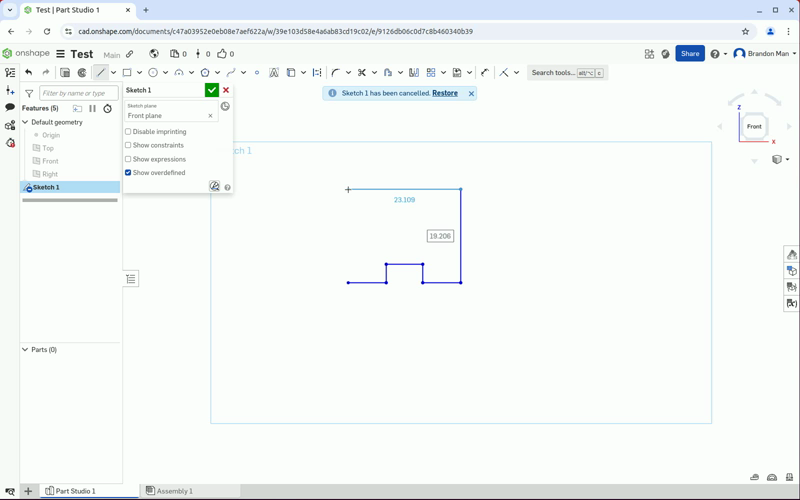
click(348, 189)
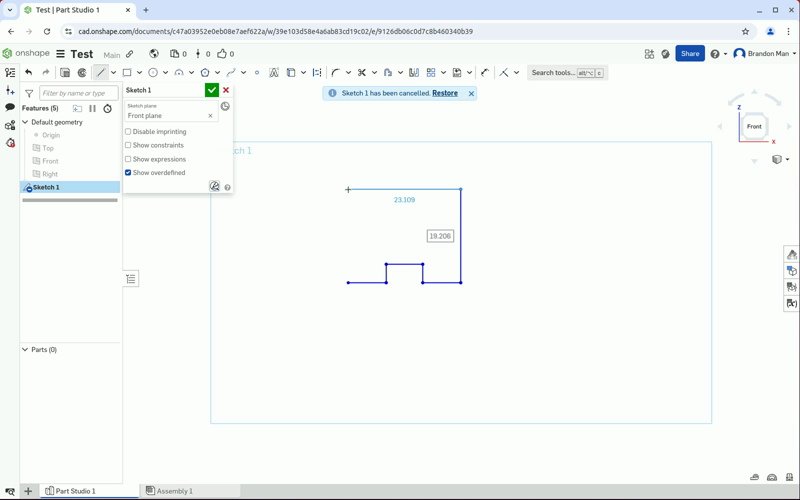
key_up(shift)
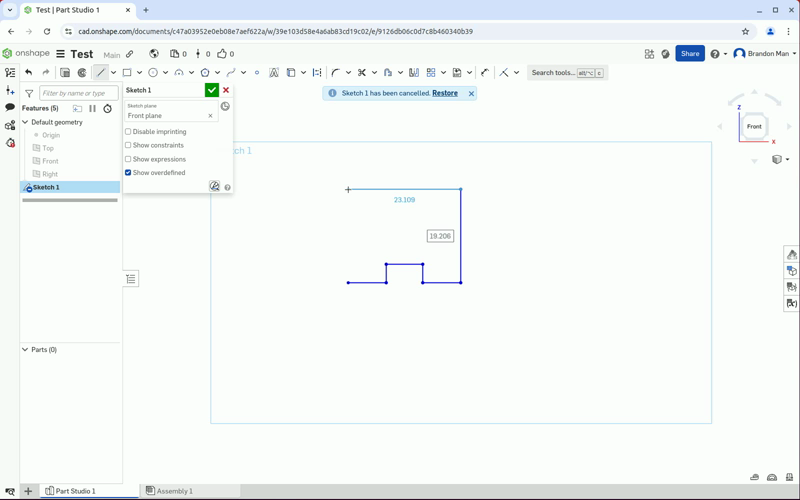
key_down(shift)
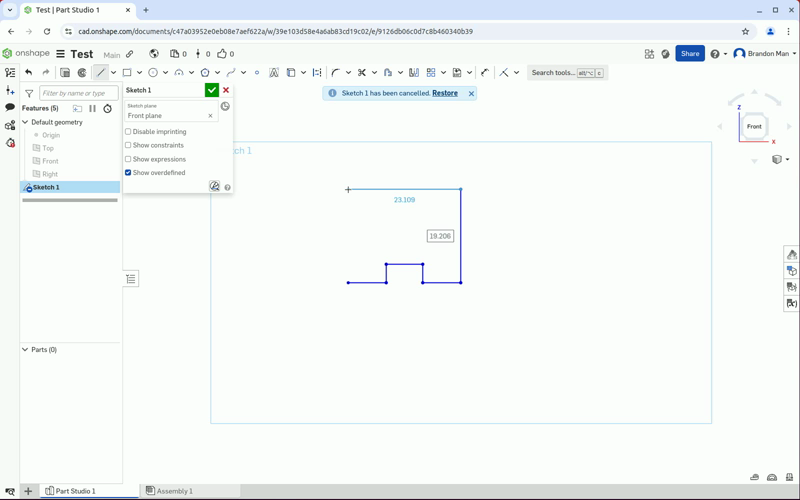
mouse_move(348, 282)
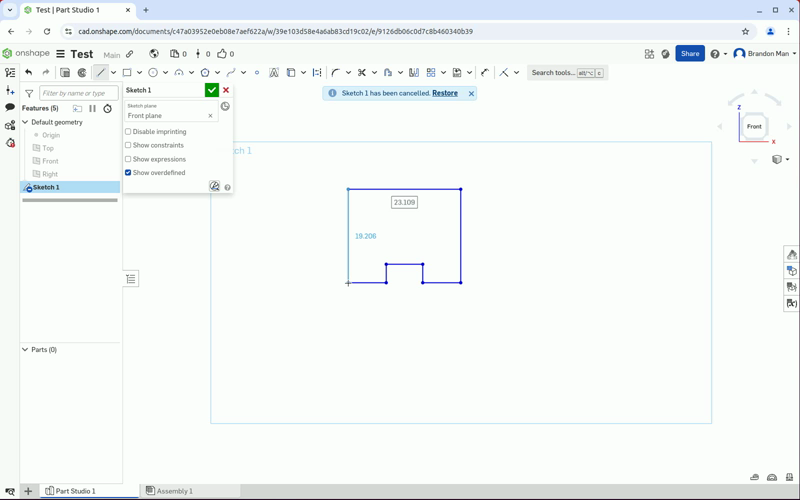
key_up(shift)
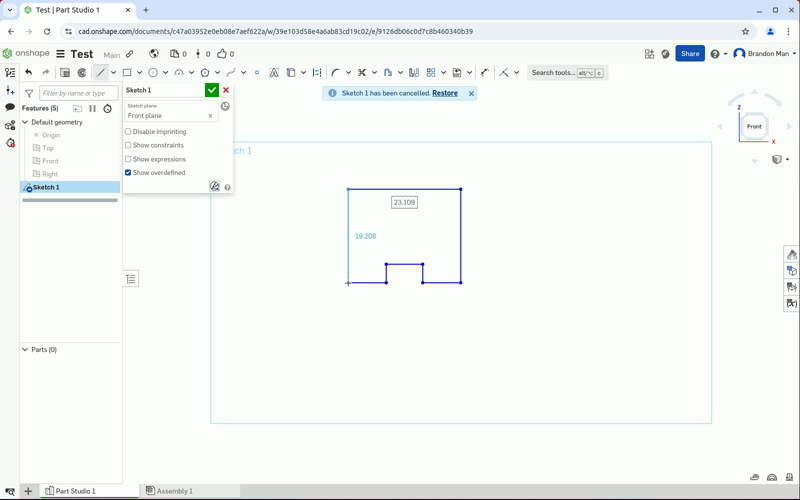
click(348, 282)
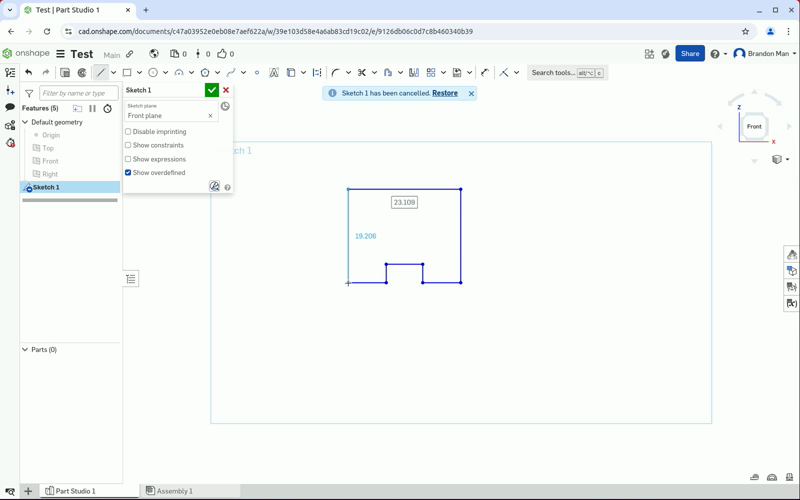
key(esc)
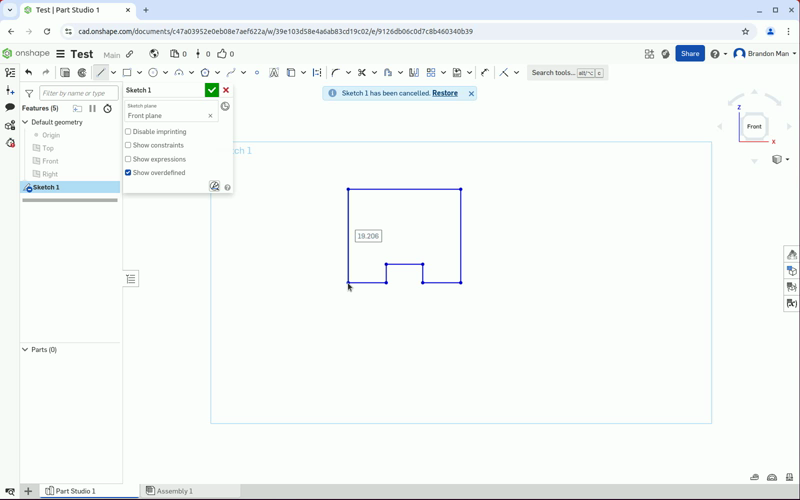
mouse_move(406, 250)
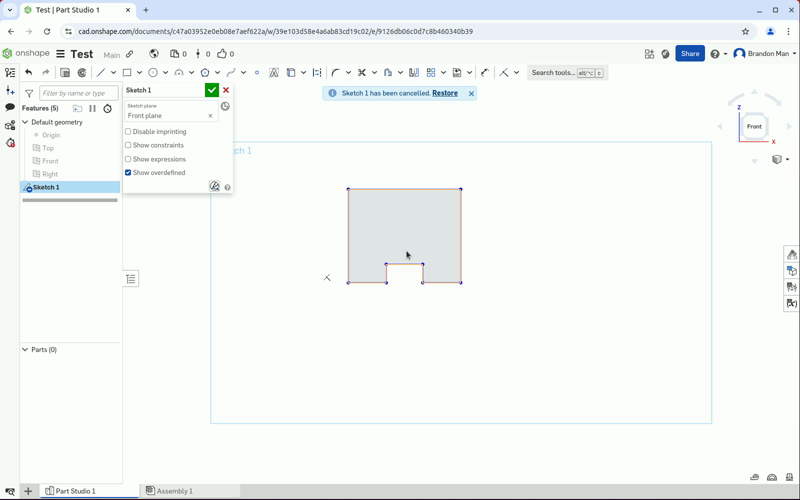
click(406, 250)
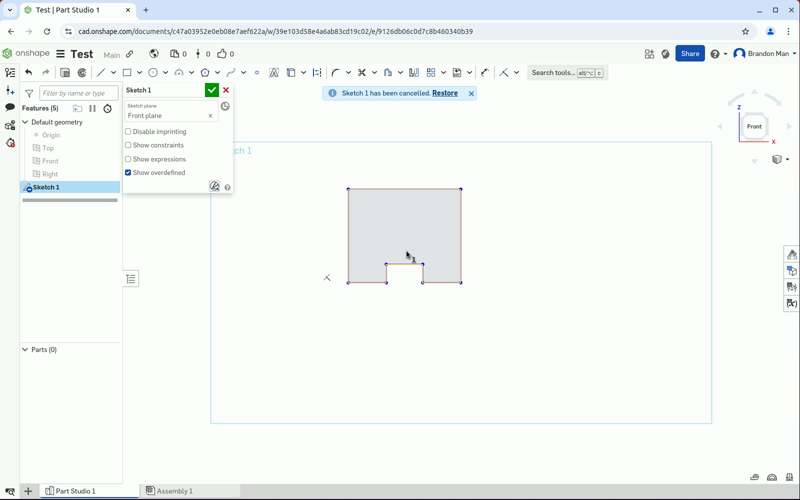
mouse_move(73, 352)
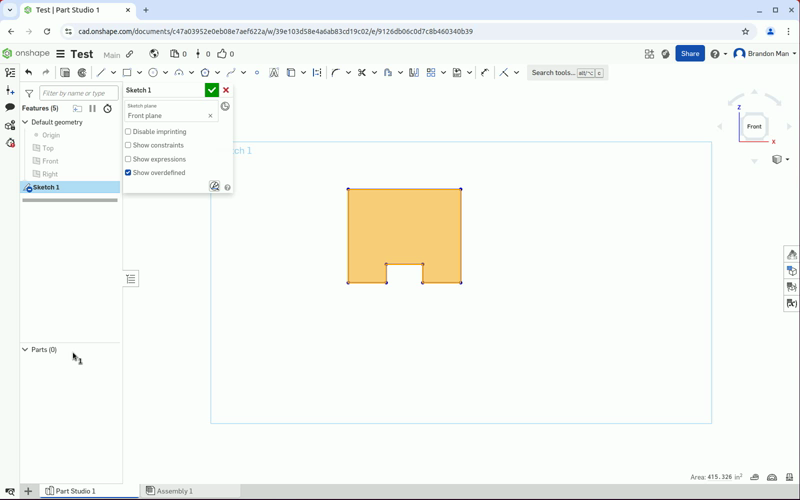
key(shift+y)
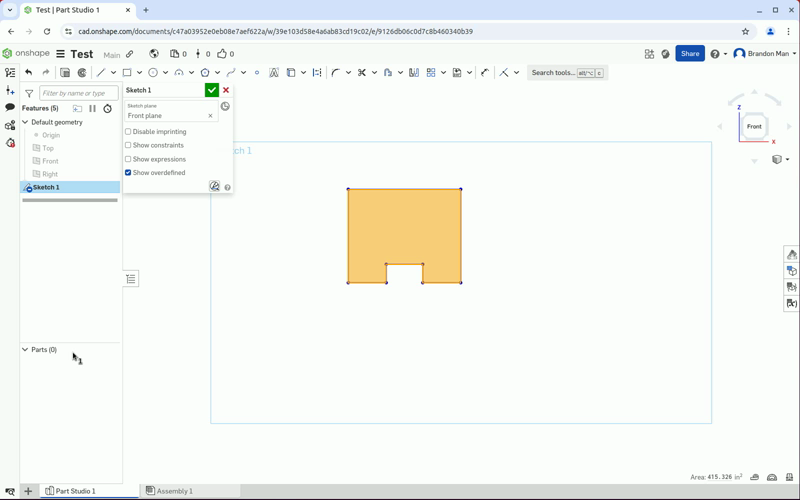
key(shift+e)
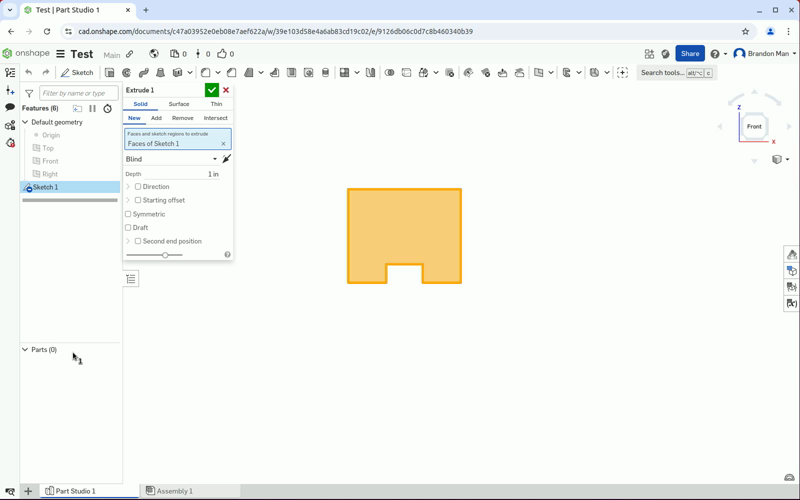
mouse_move(143, 106)
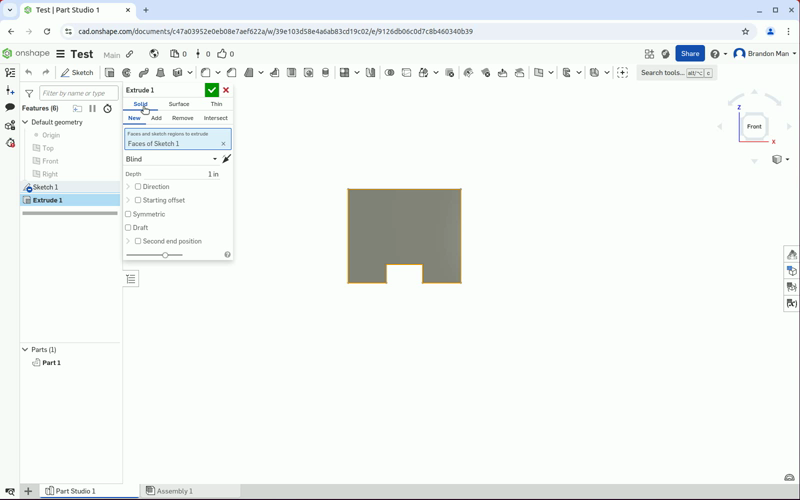
click(143, 106)
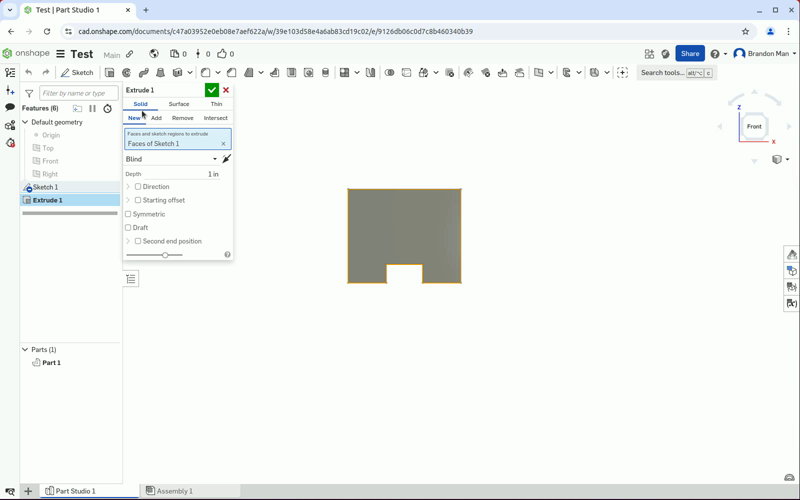
mouse_move(137, 120)
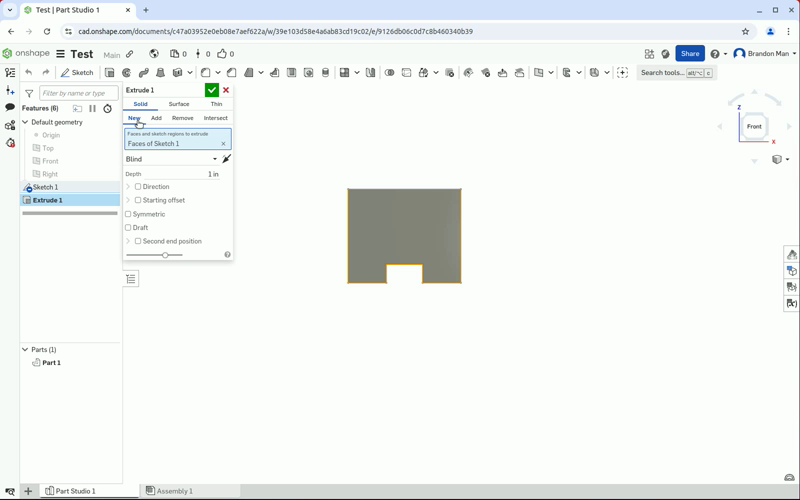
click(137, 120)
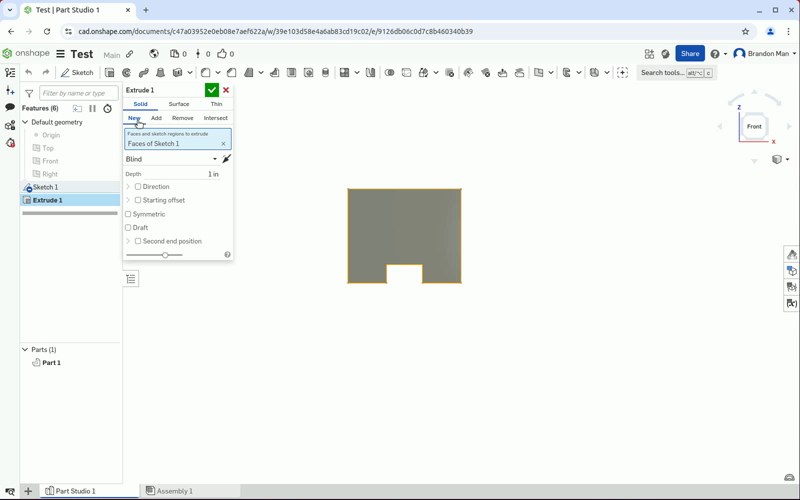
key(tab, 4)
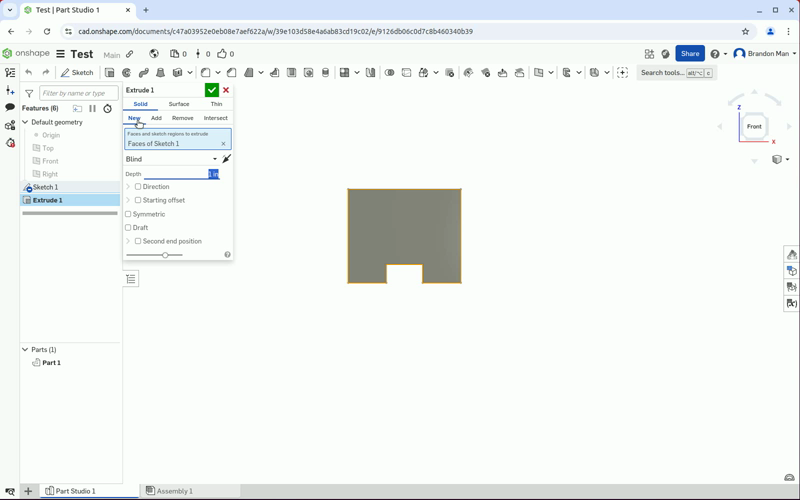
text(15.405)
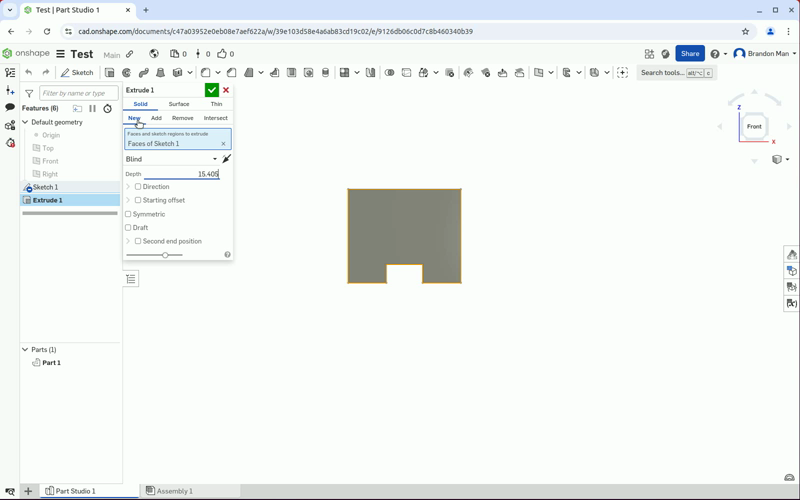
key(enter)
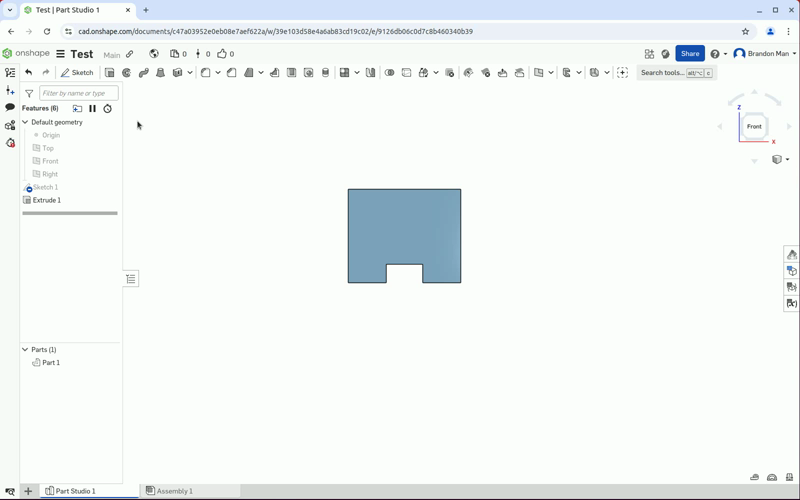
key(shift+h)
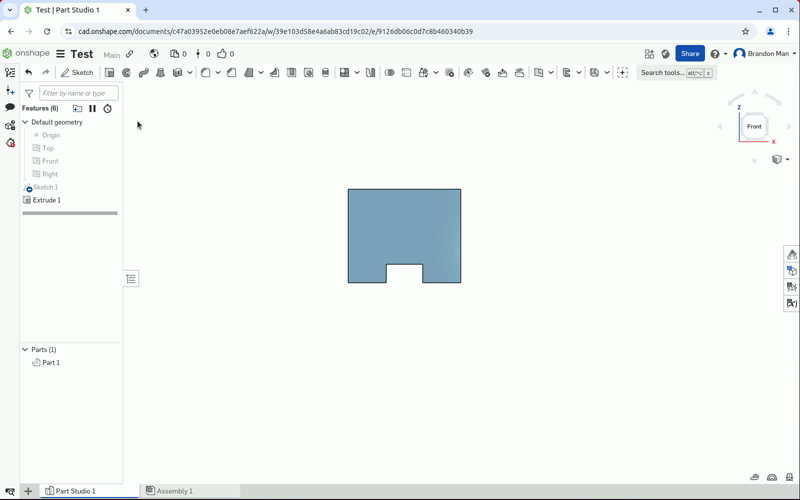
key(shift+h)
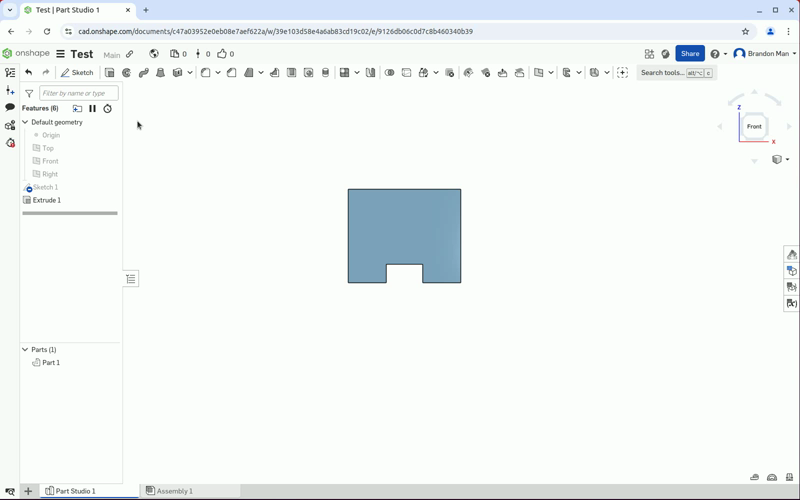
mouse_move(73, 189)
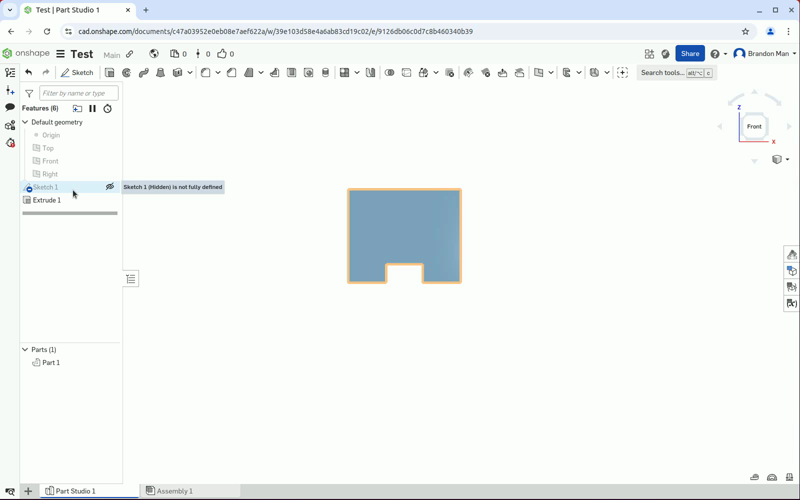
click(73, 189)
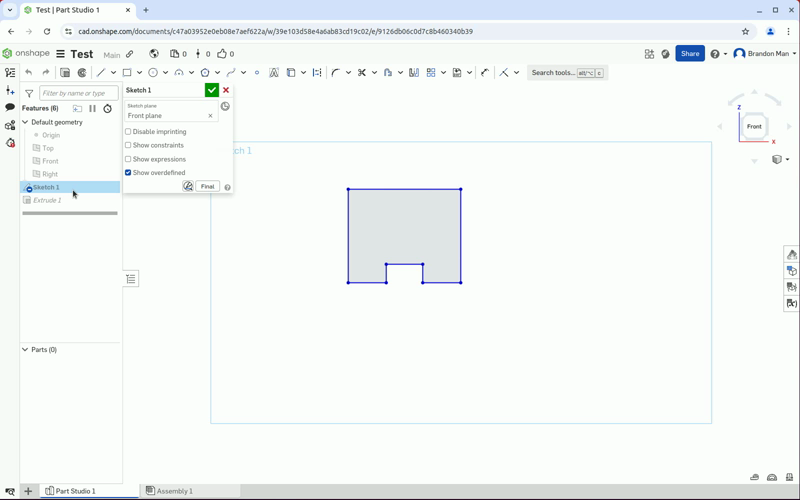
mouse_move(229, 92)
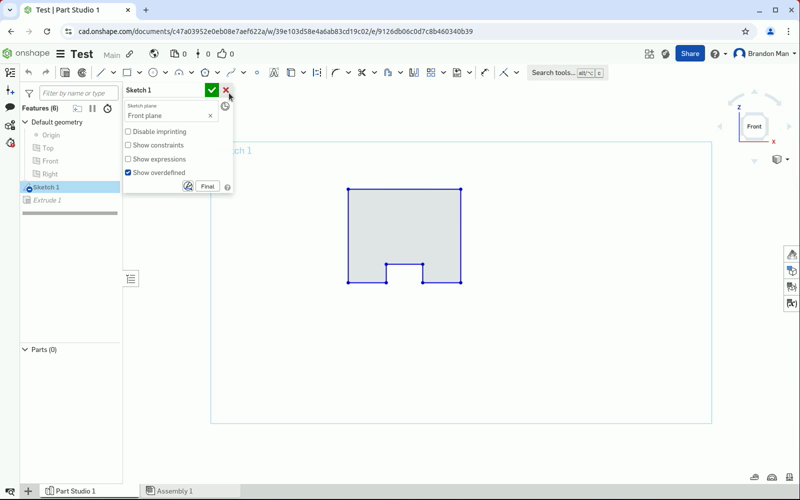
click(229, 92)
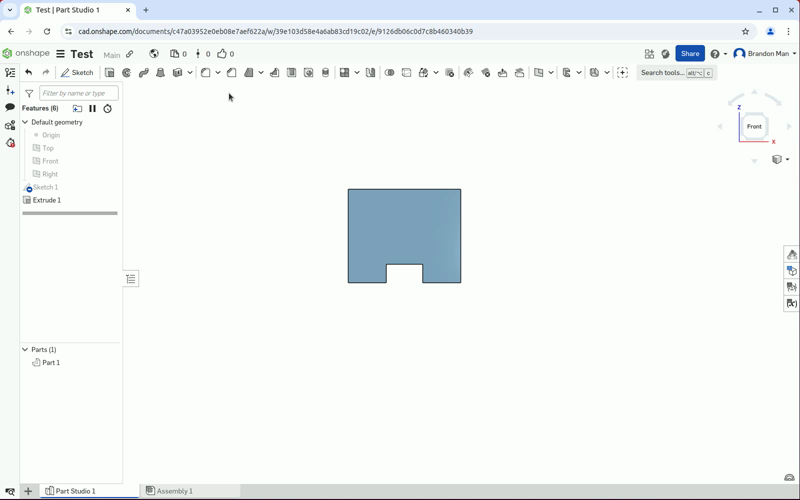
mouse_move(73, 352)
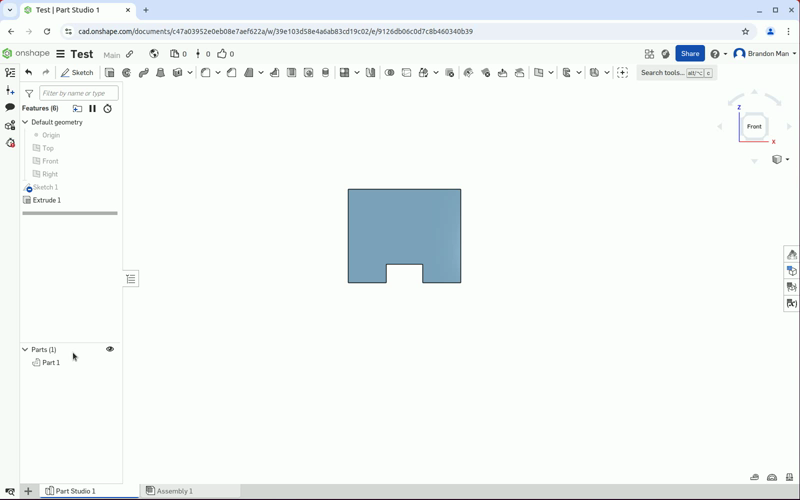
key(y)
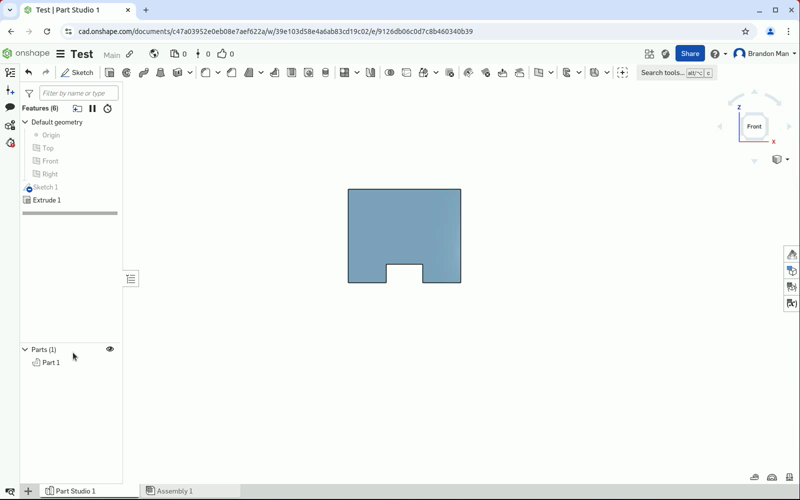
key(shift+p)
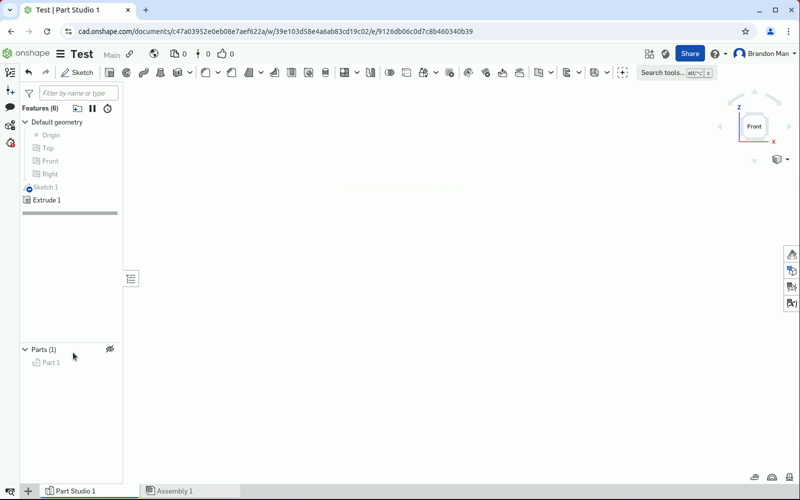
key(space)
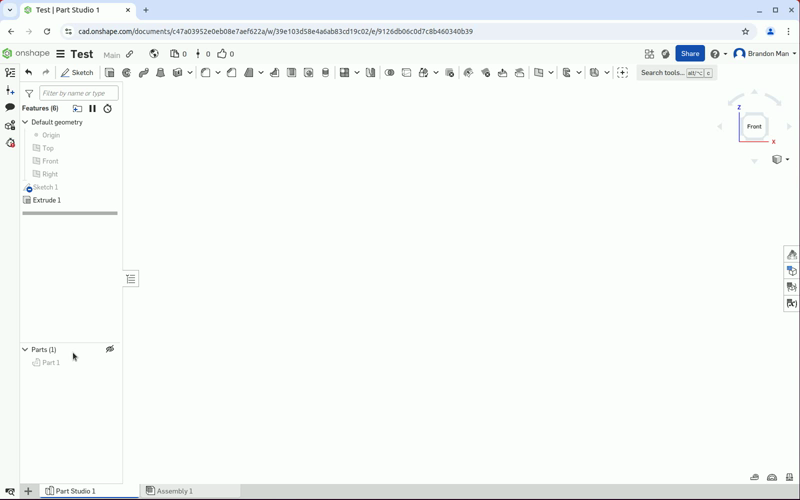
key_down(shift)
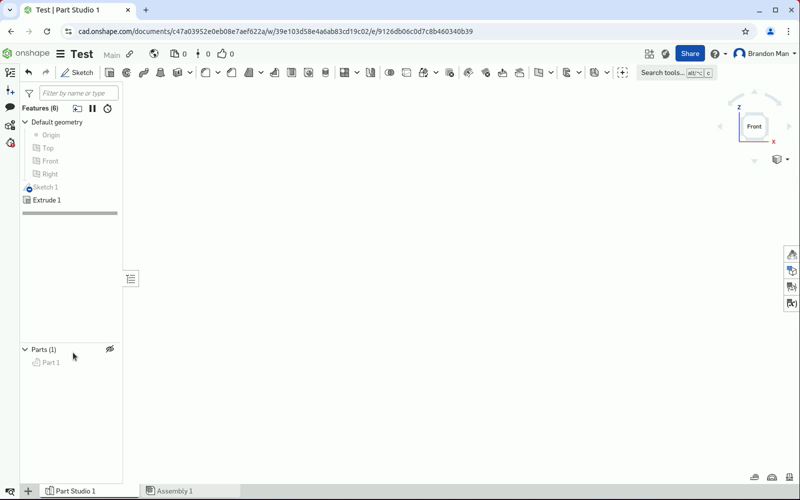
key(down)
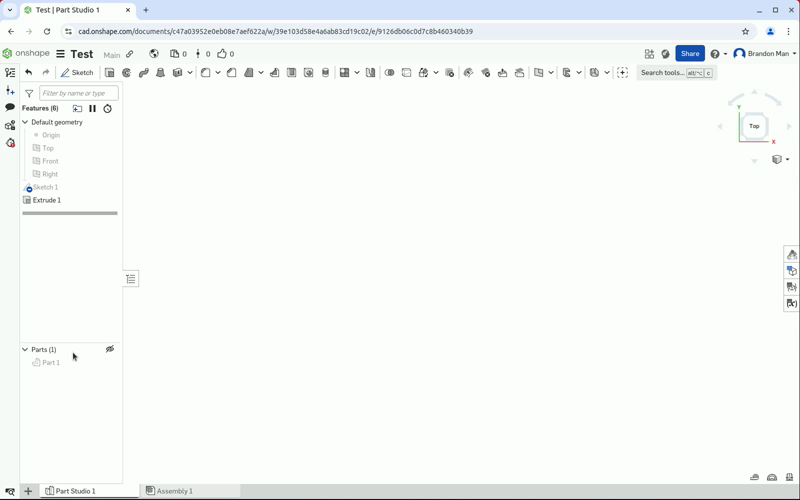
key_up(shift)
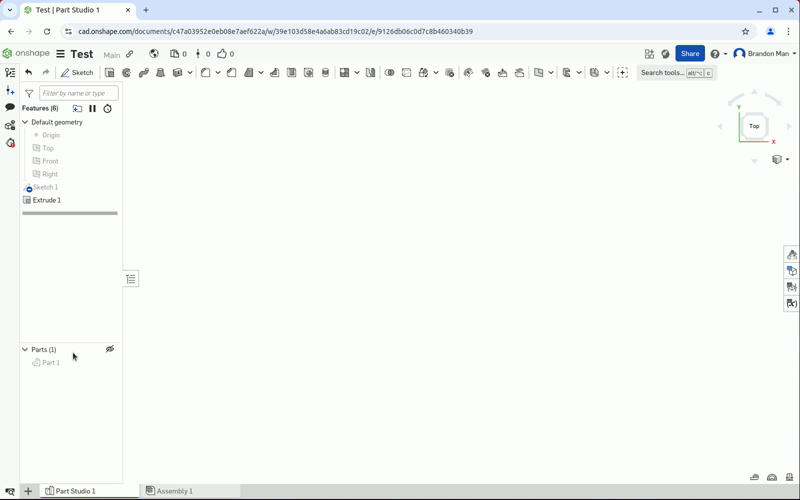
mouse_move(73, 352)
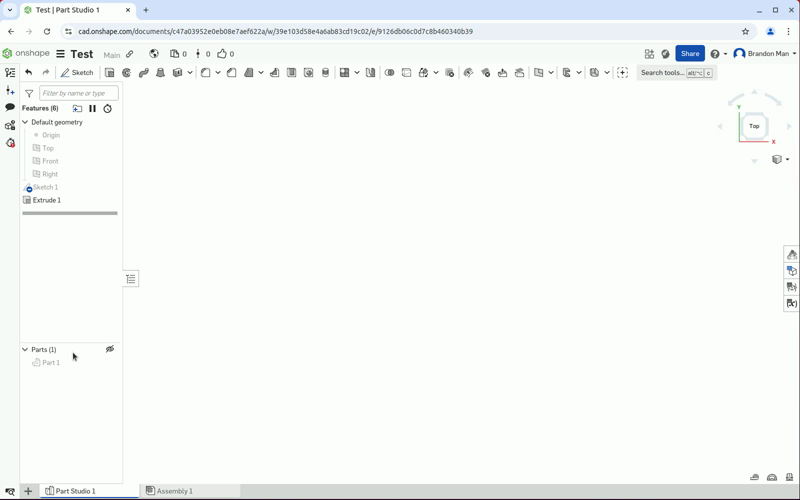
key(shift+y)
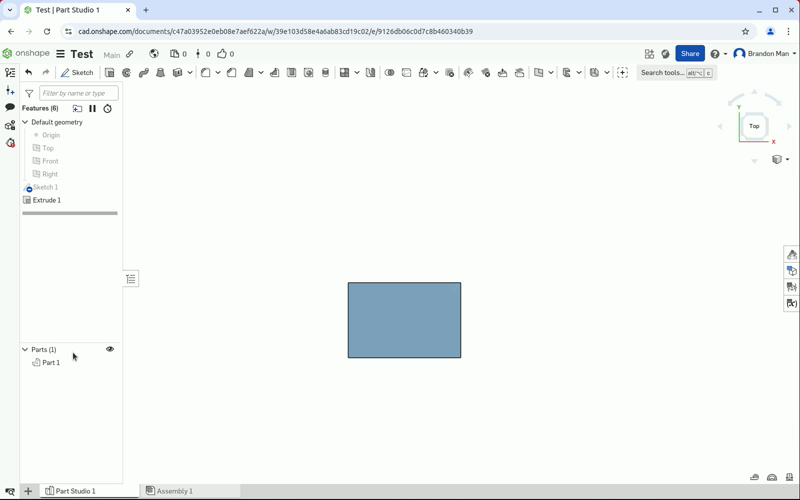
mouse_move(541, 75)
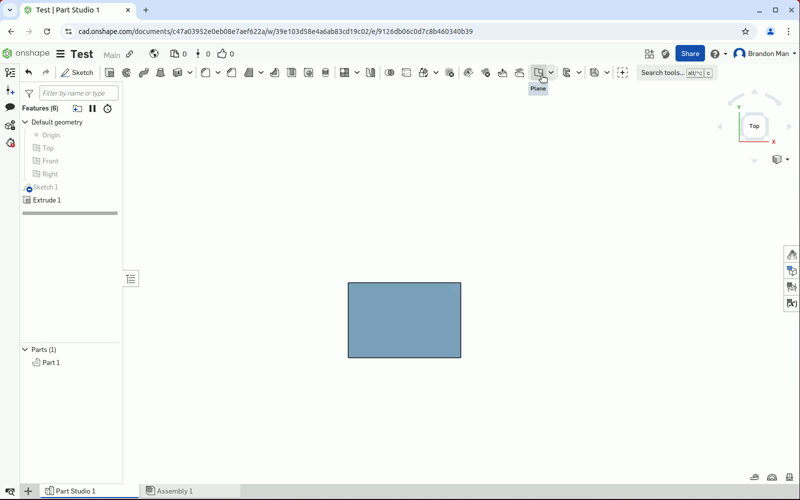
click(541, 75)
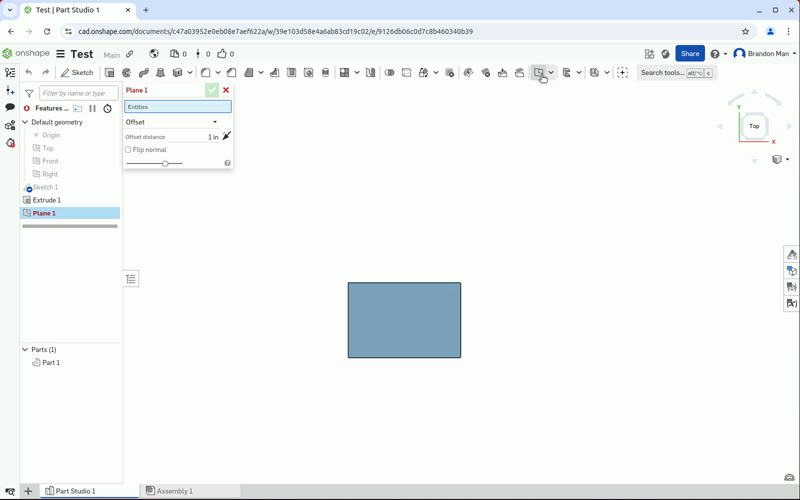
mouse_move(73, 150)
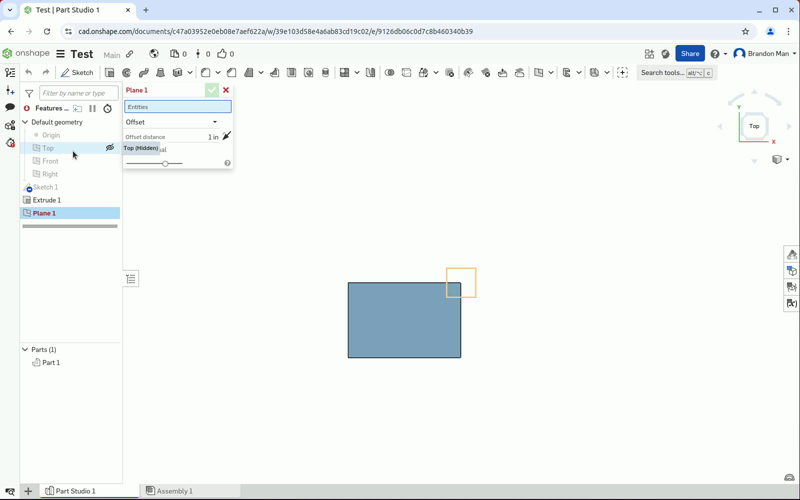
click(73, 150)
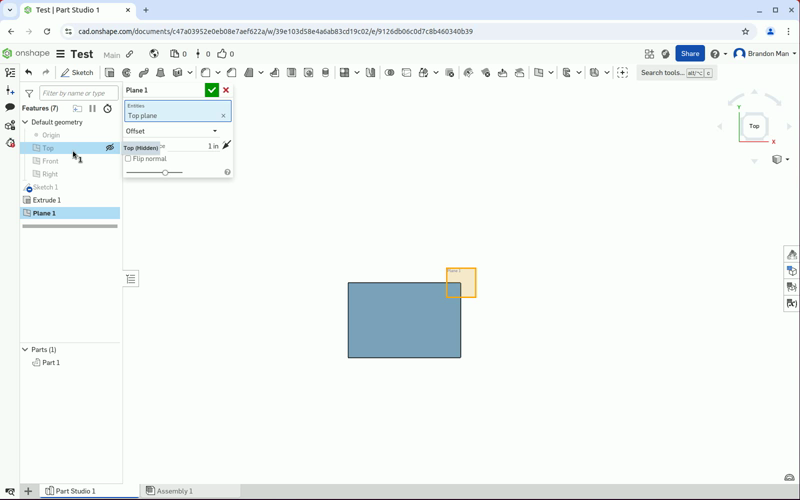
key(tab, 2)
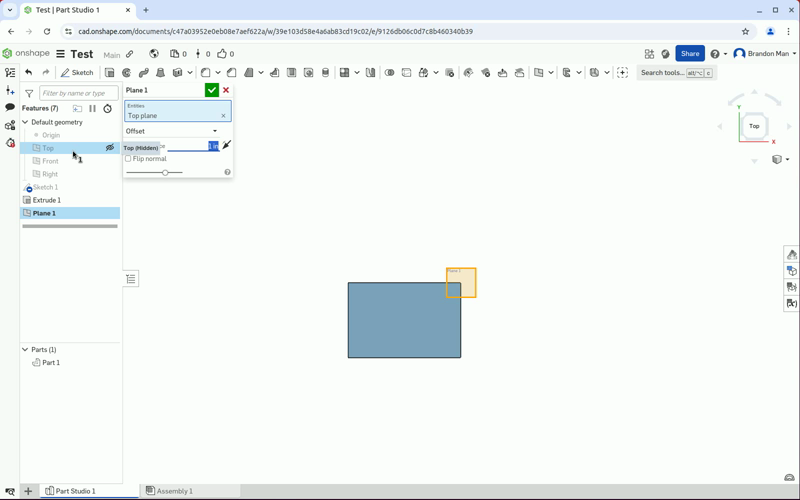
text(19.257)
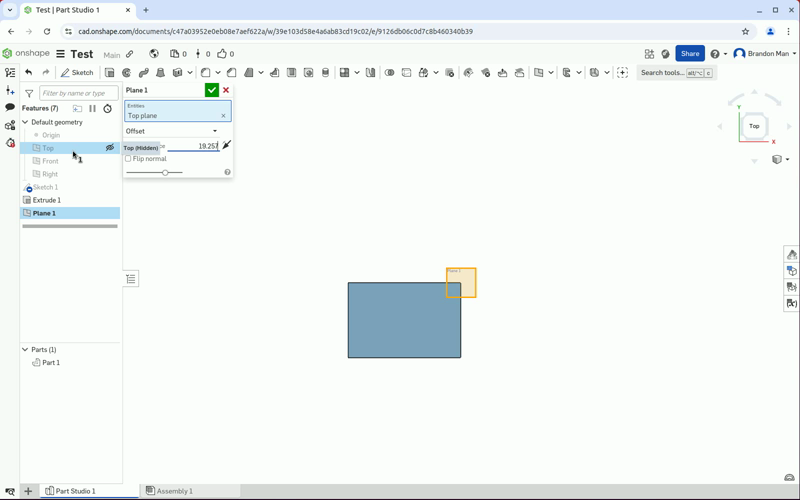
key(enter, 2)
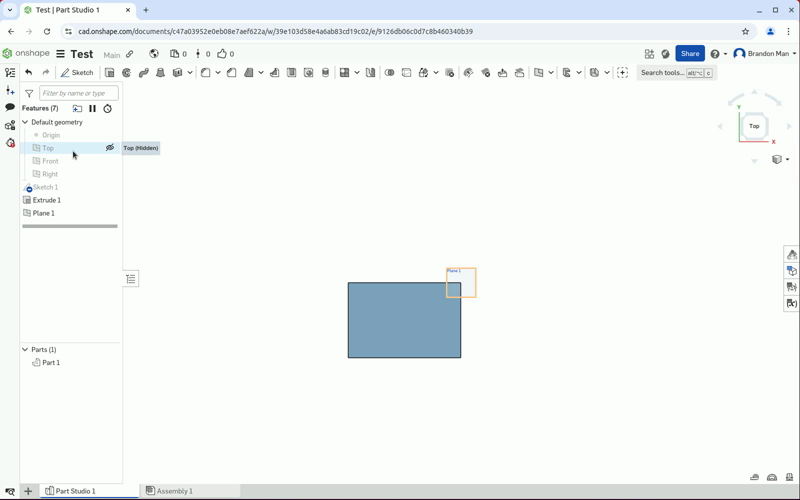
key(shift+s)
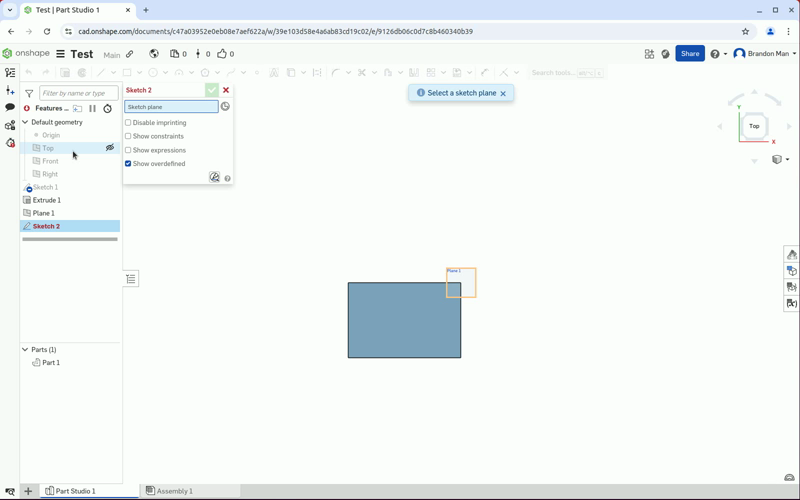
mouse_move(73, 215)
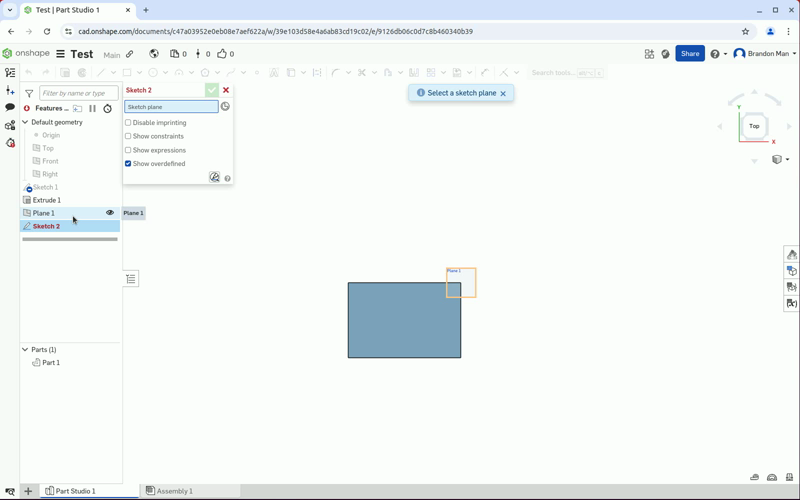
click(73, 215)
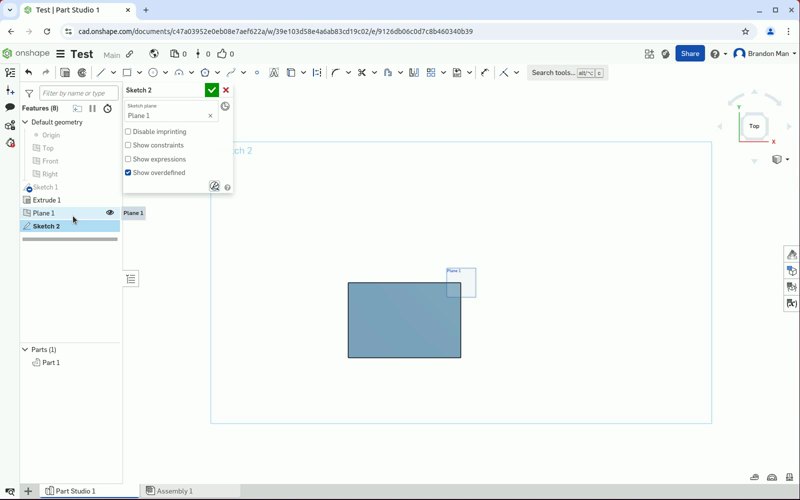
mouse_move(73, 352)
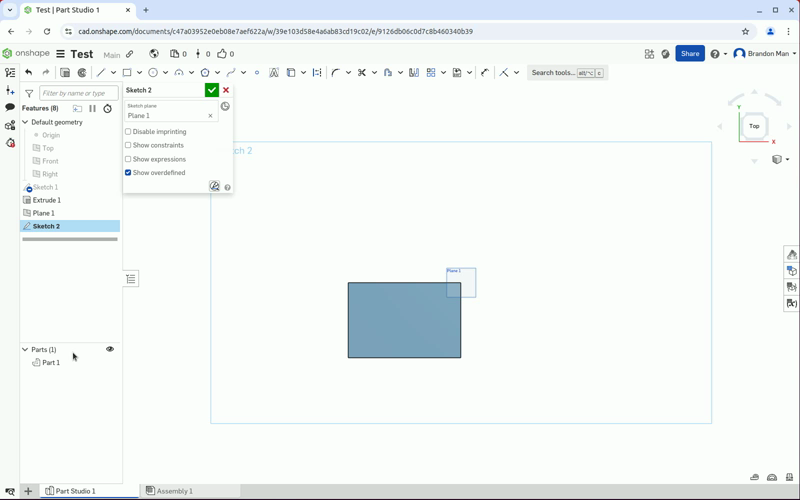
key(y)
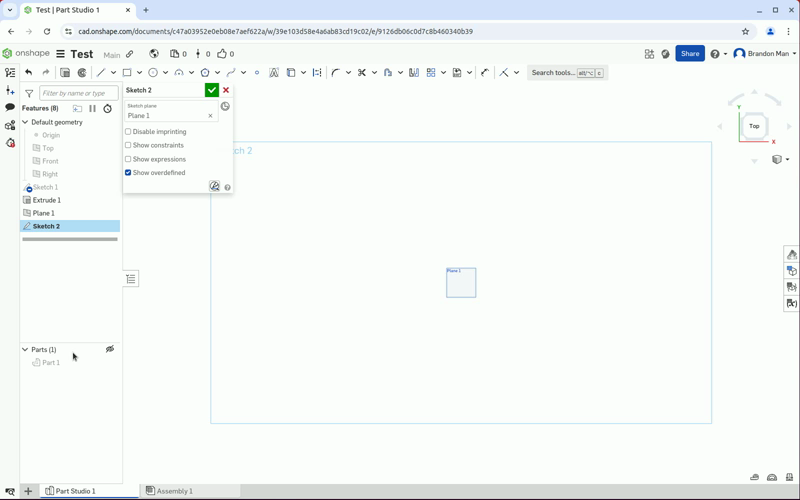
key(l)
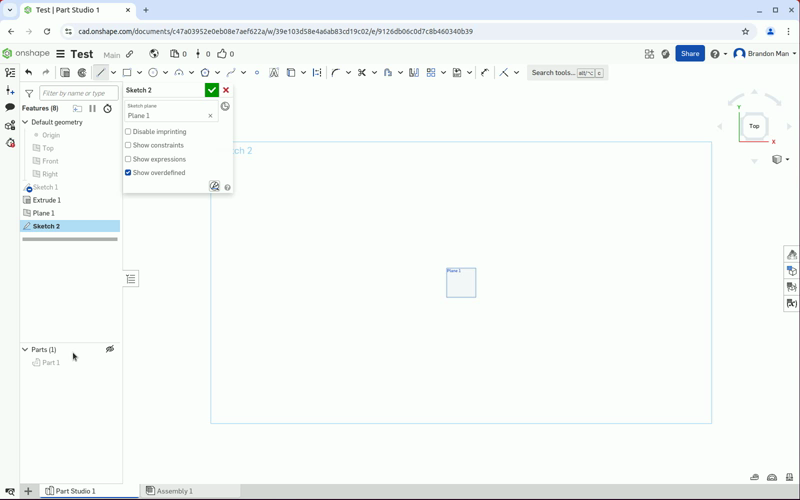
key_down(shift)
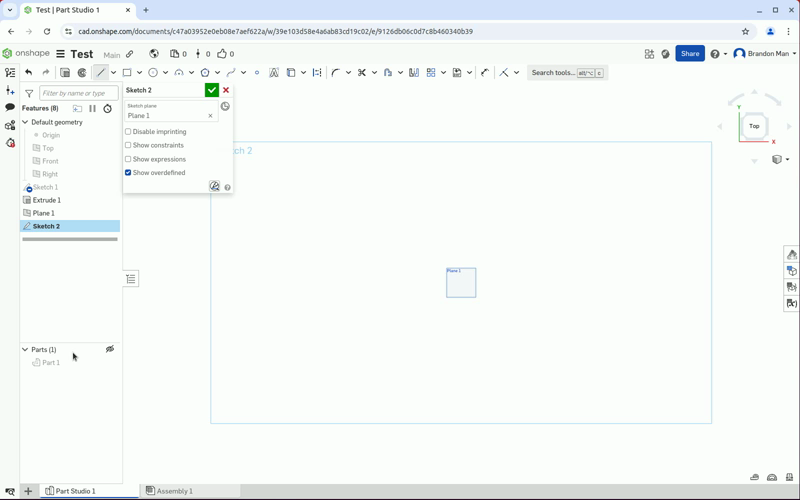
mouse_move(348, 334)
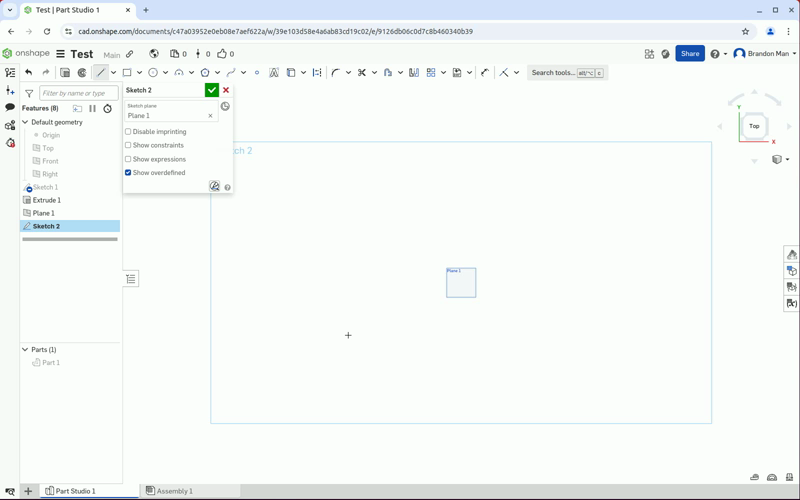
click(348, 334)
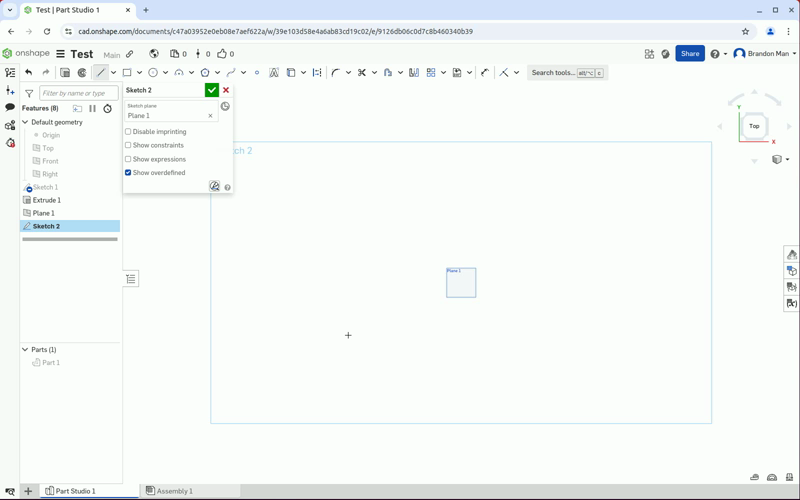
key_up(shift)
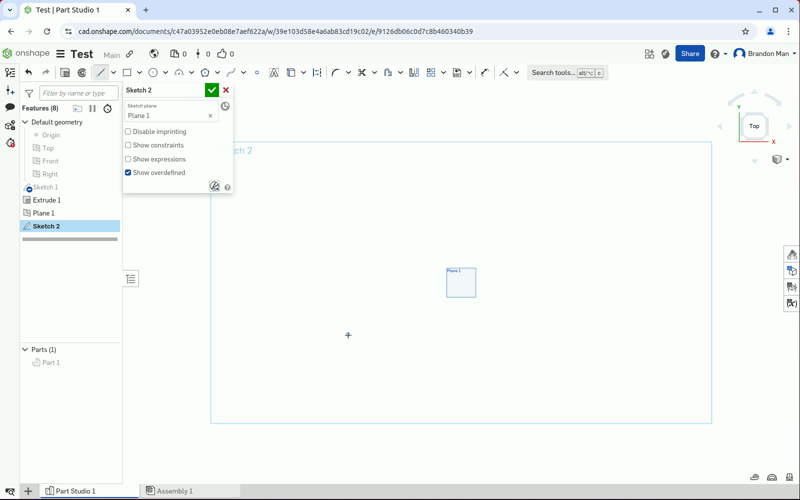
key_down(shift)
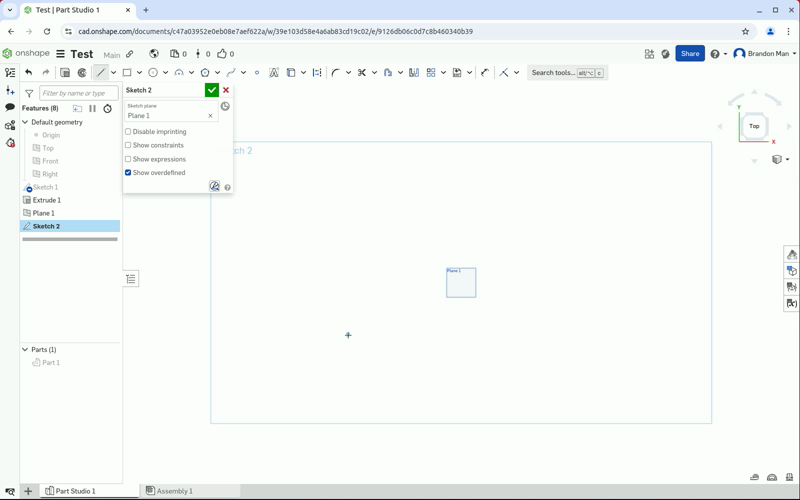
mouse_move(460, 334)
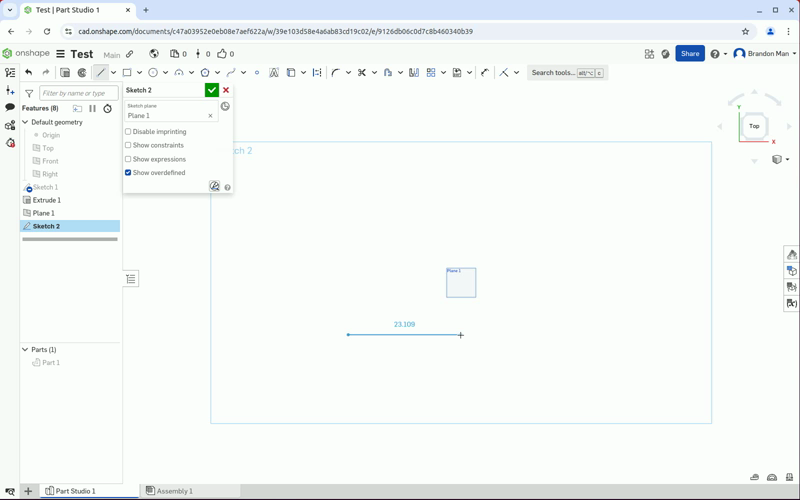
click(460, 334)
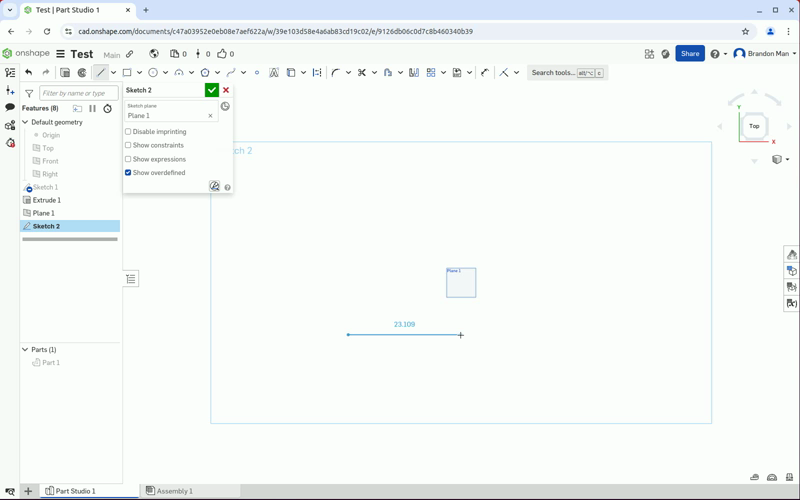
key_up(shift)
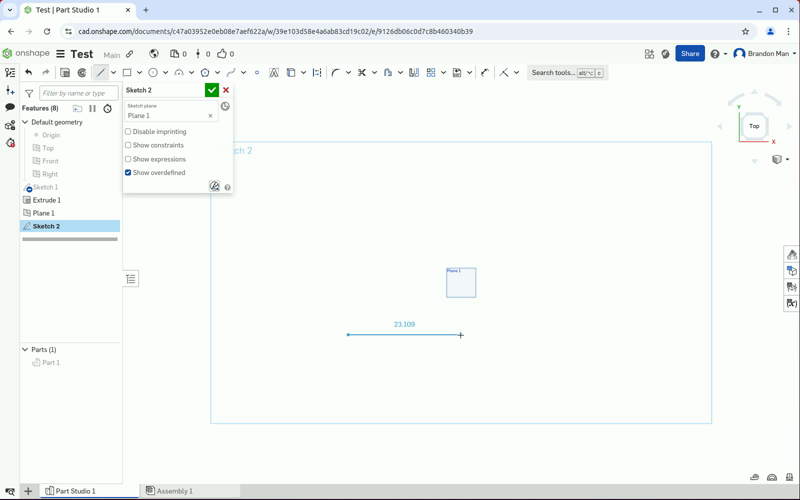
key_down(shift)
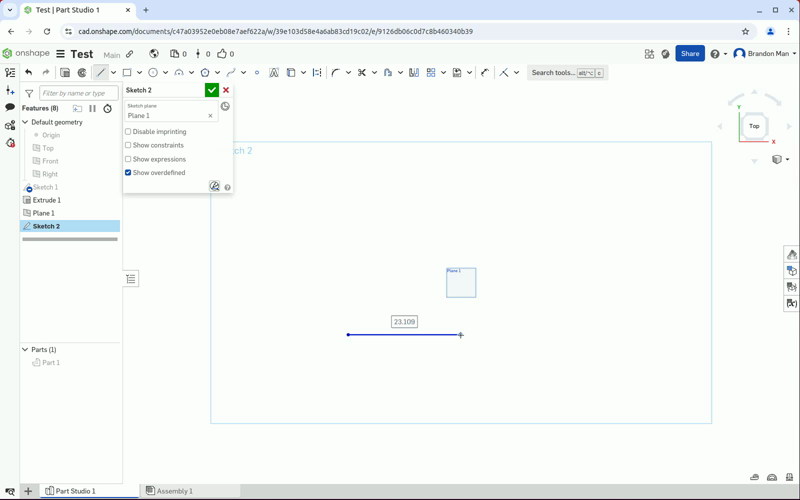
mouse_move(490, 334)
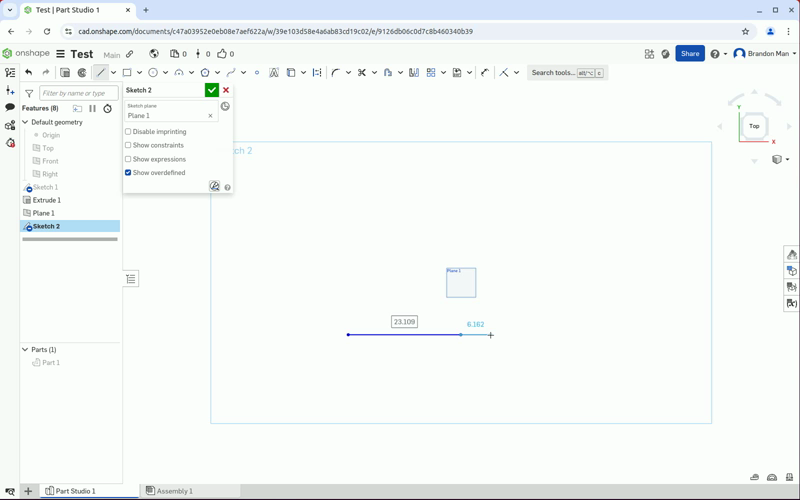
mouse_move(460, 296)
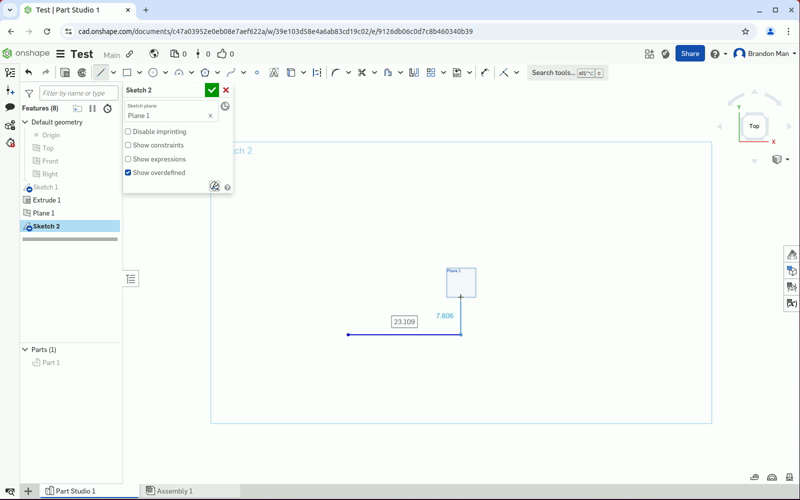
click(460, 296)
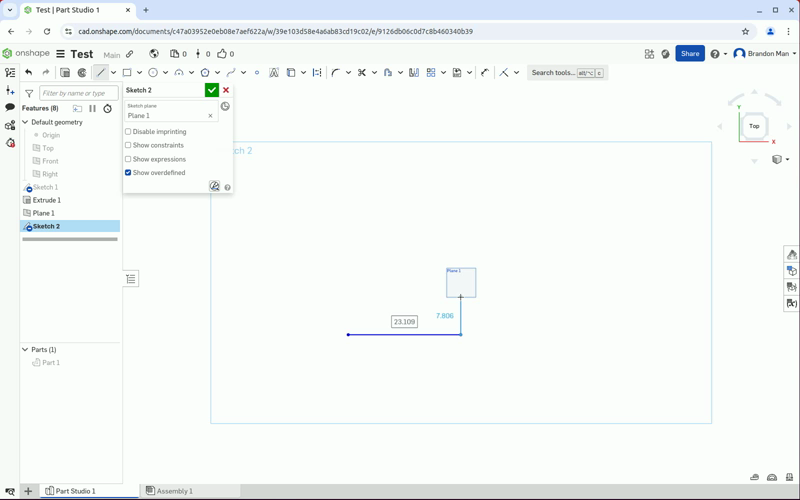
key_up(shift)
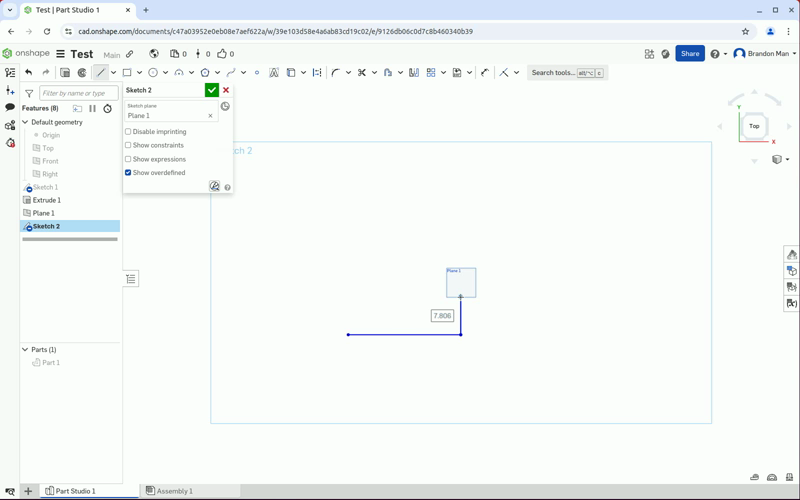
key_down(shift)
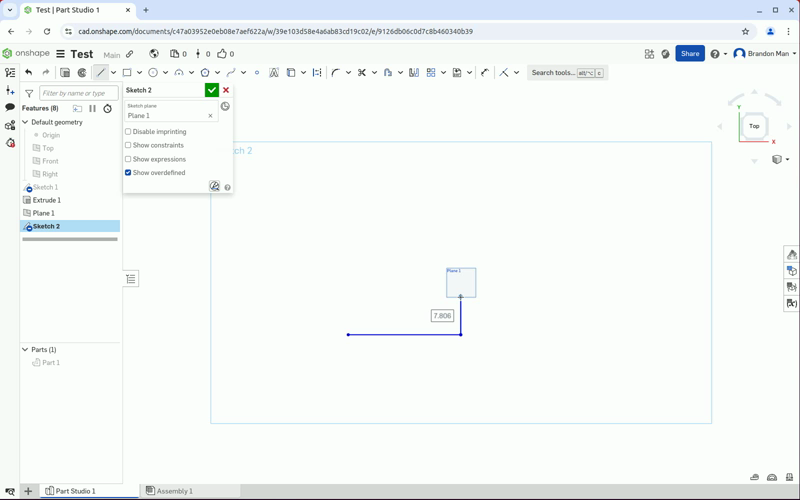
mouse_move(348, 296)
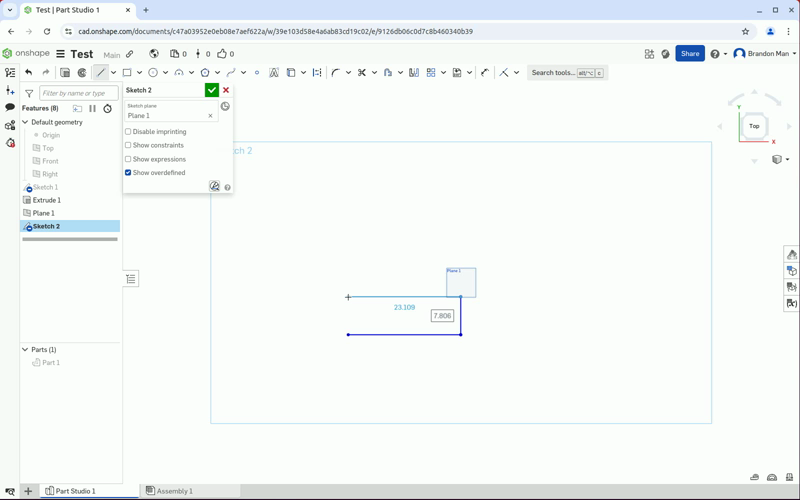
click(348, 296)
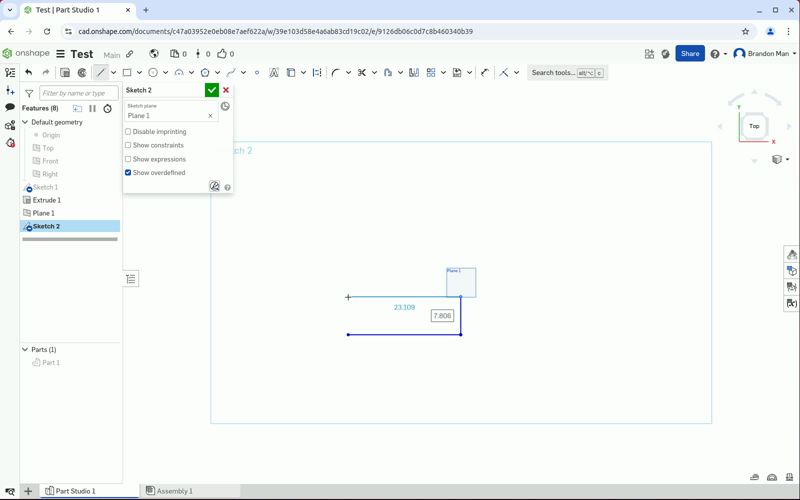
key_up(shift)
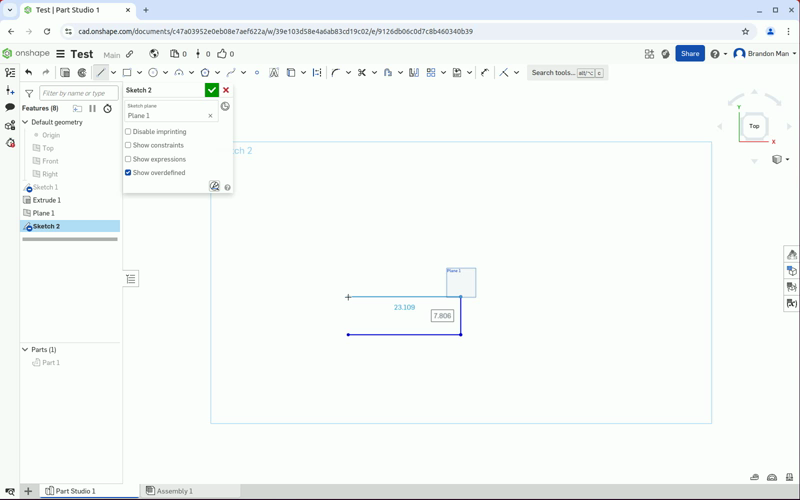
mouse_move(378, 296)
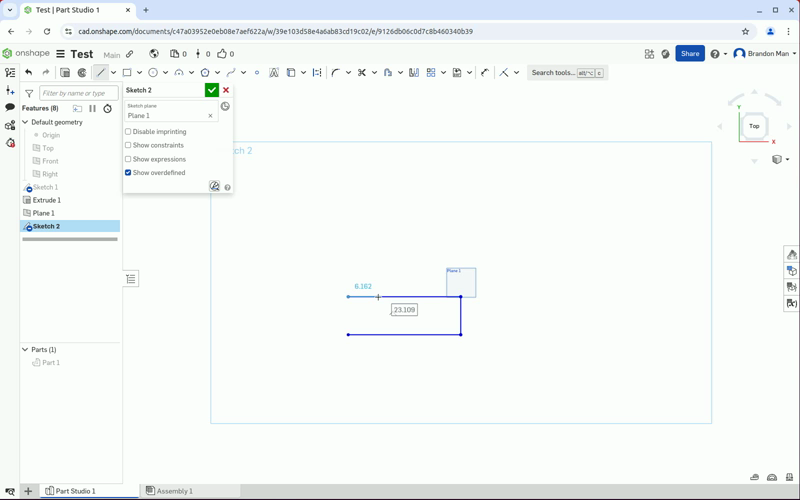
key_down(shift)
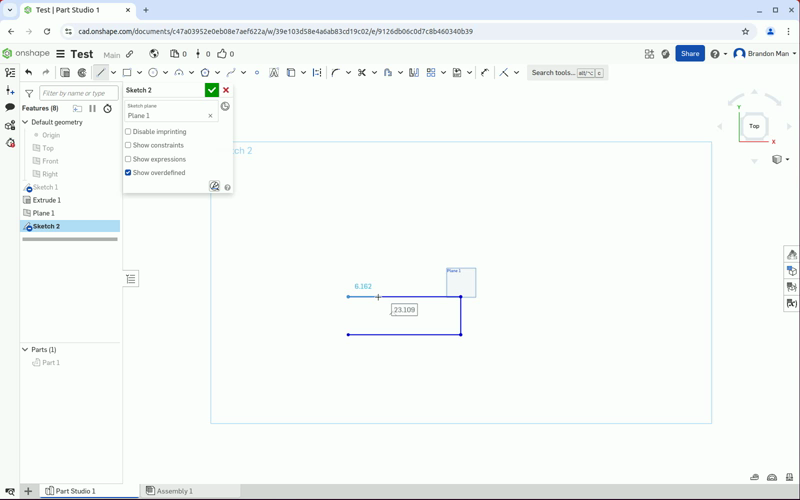
mouse_move(348, 334)
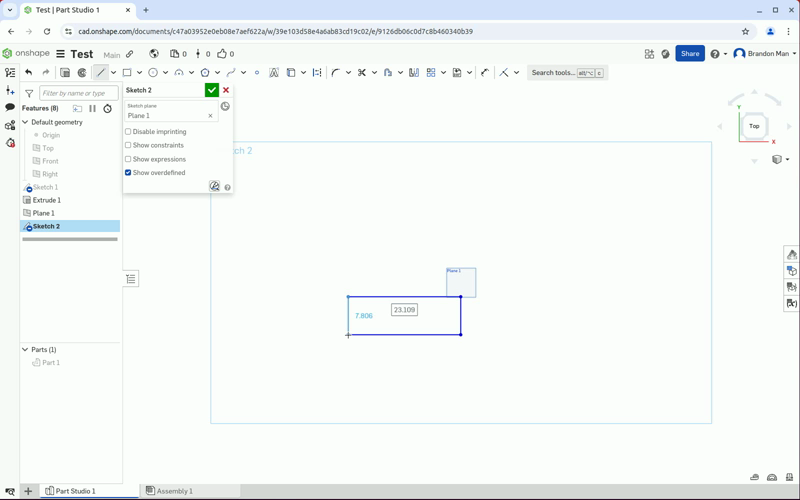
key_up(shift)
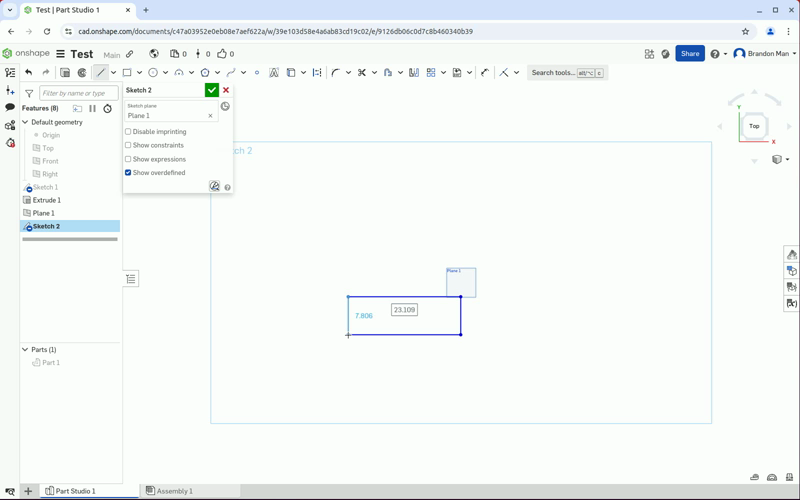
click(348, 334)
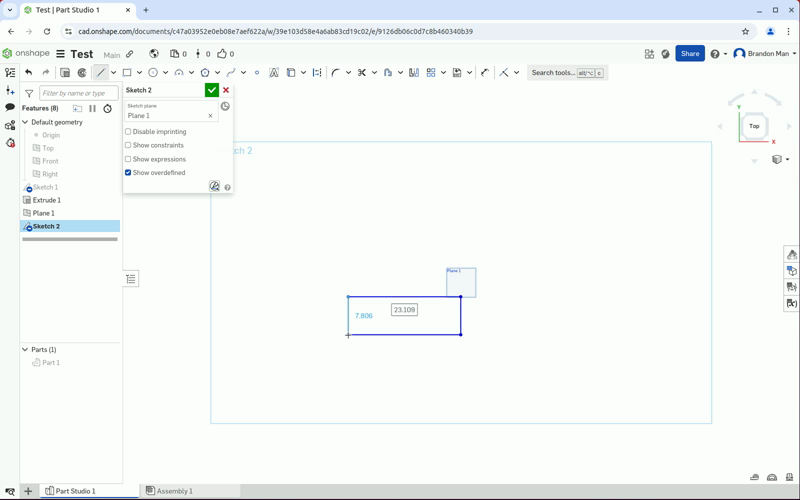
key(esc)
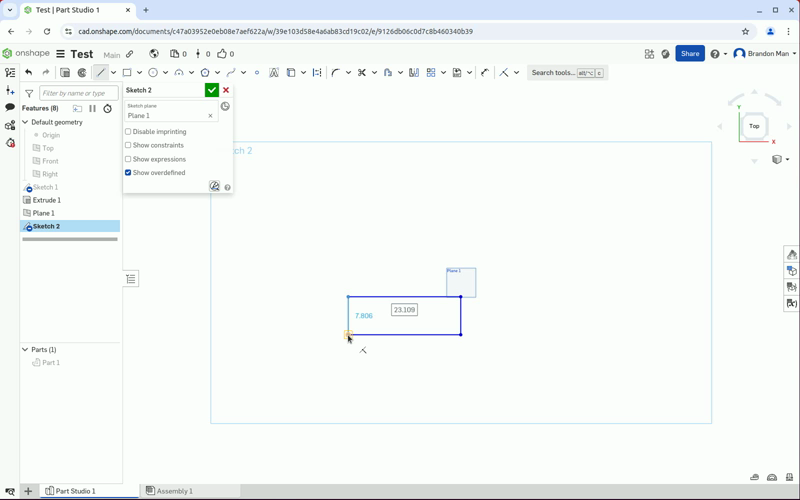
mouse_move(373, 331)
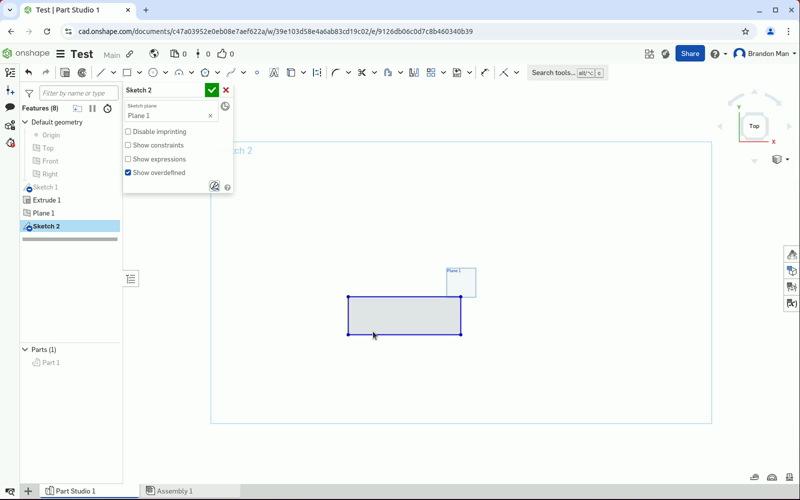
click(373, 331)
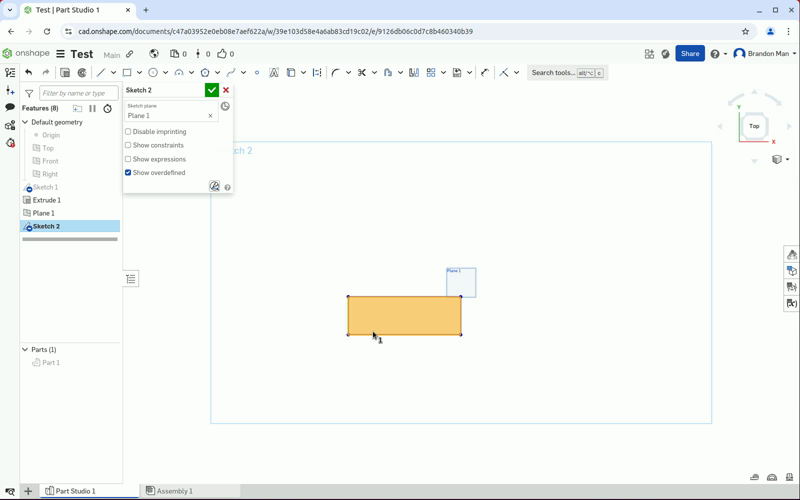
mouse_move(73, 352)
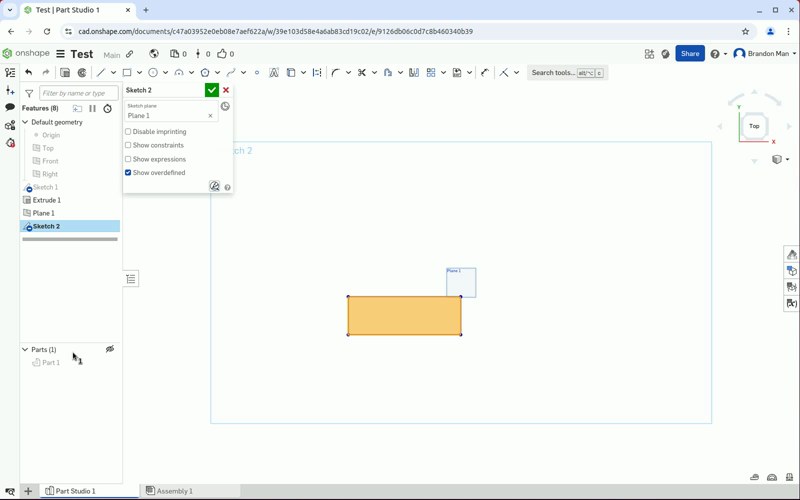
key(shift+y)
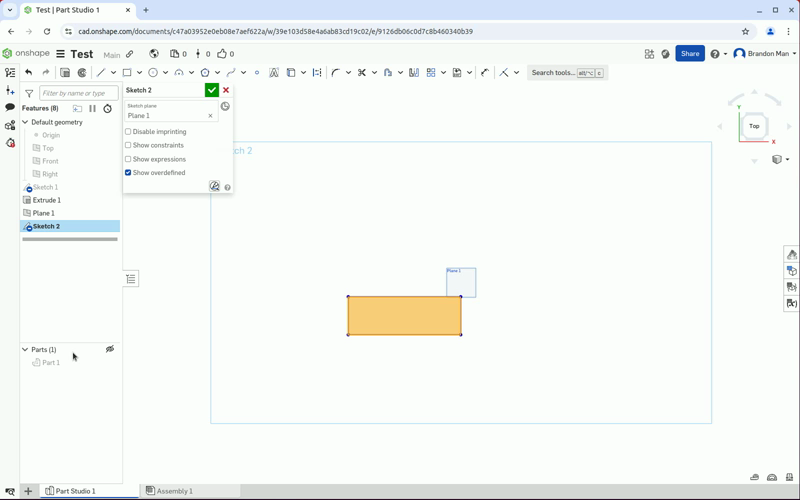
key(shift+e)
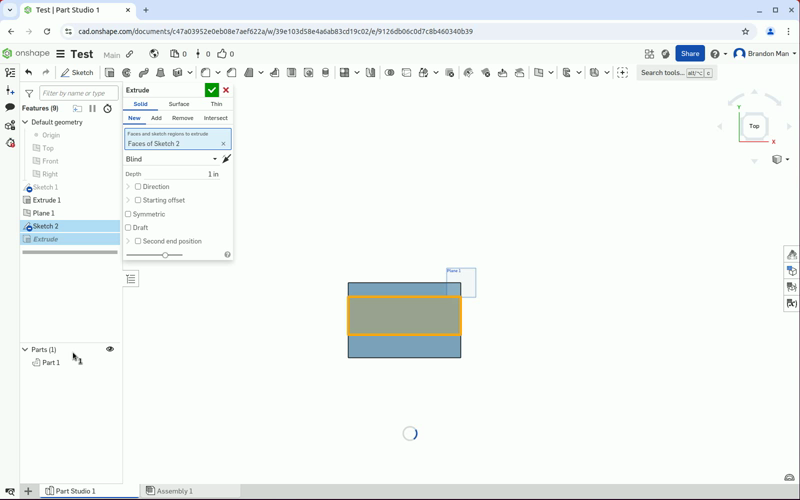
mouse_move(143, 106)
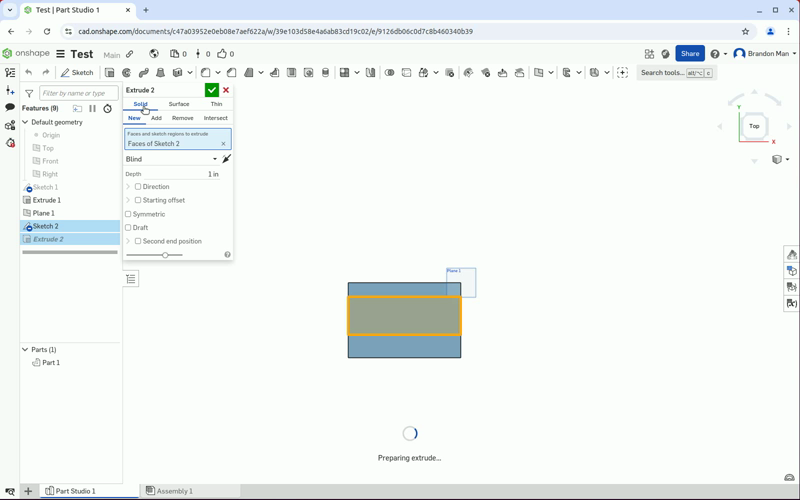
click(143, 106)
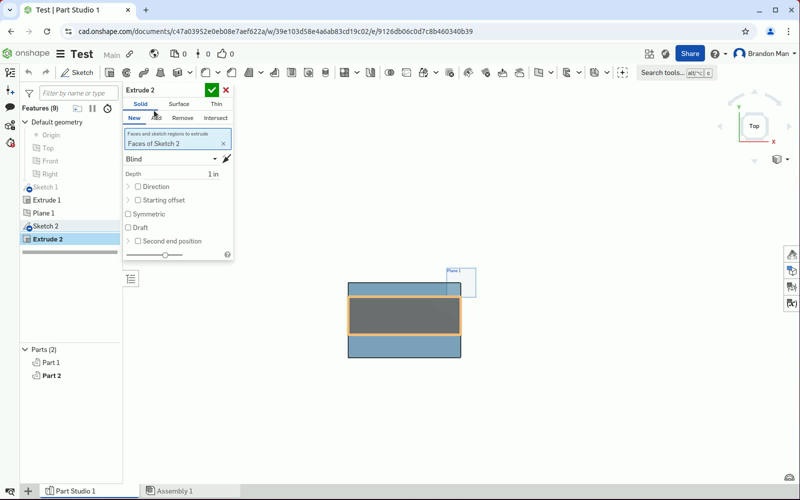
mouse_move(186, 120)
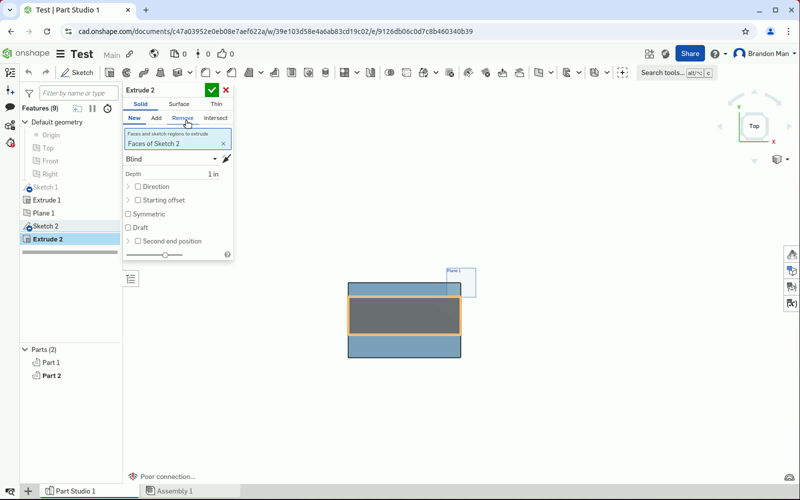
click(186, 120)
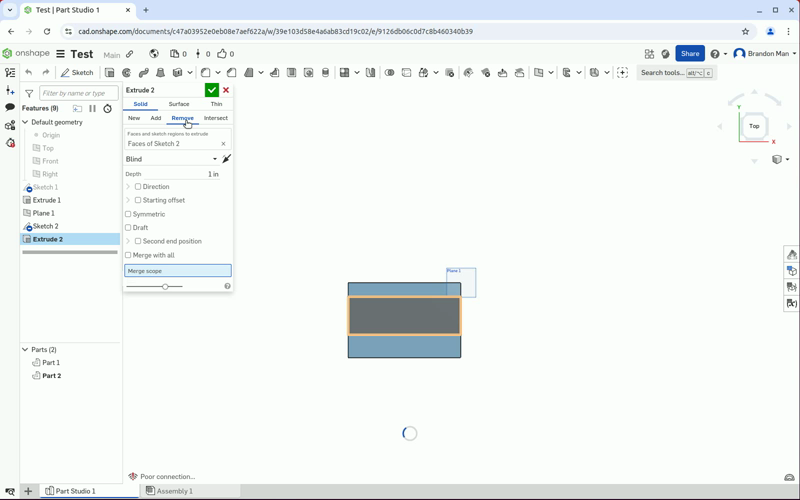
key(tab, 4)
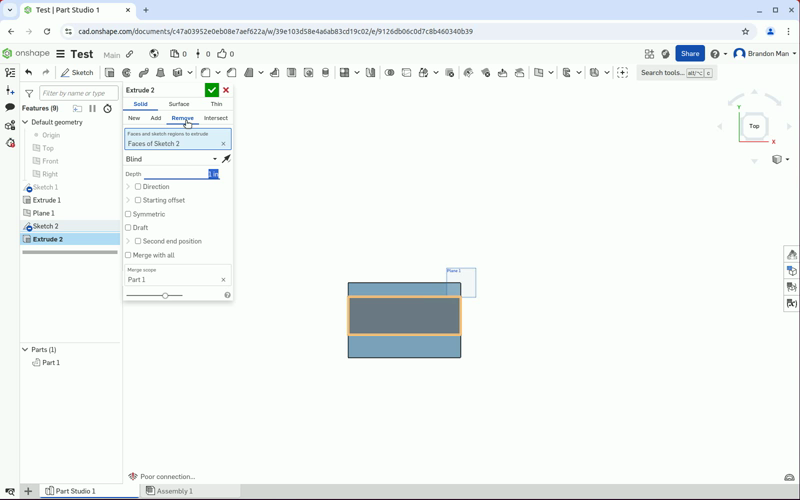
text(3.851)
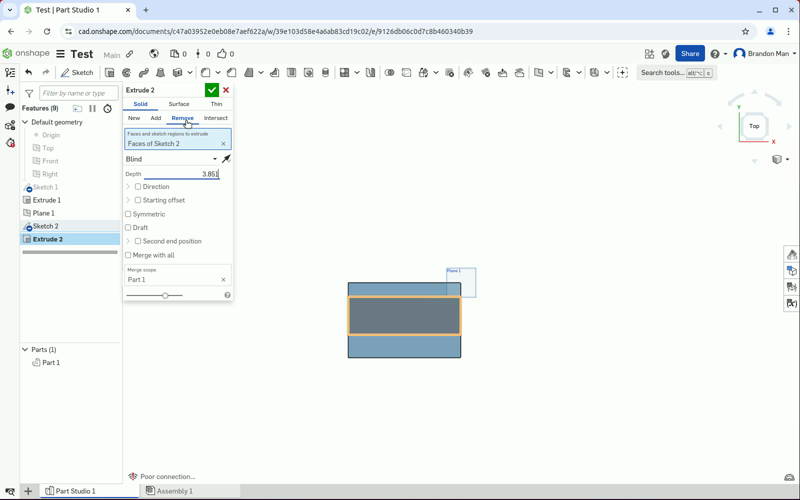
key(tab, 6)
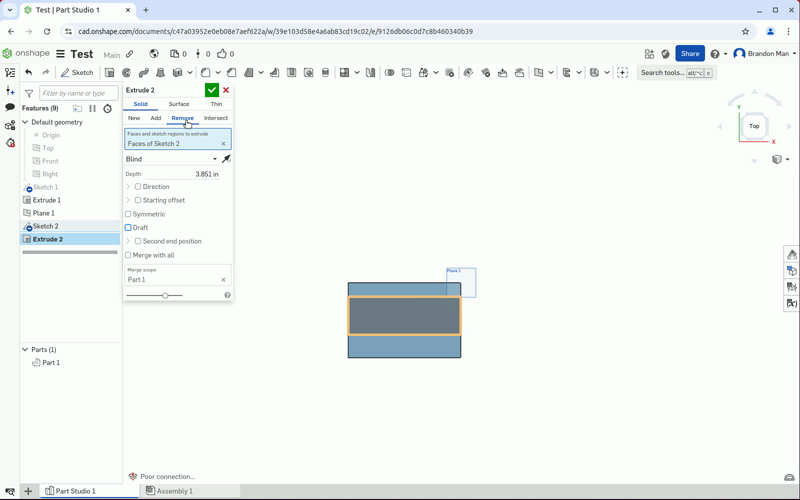
key(space)
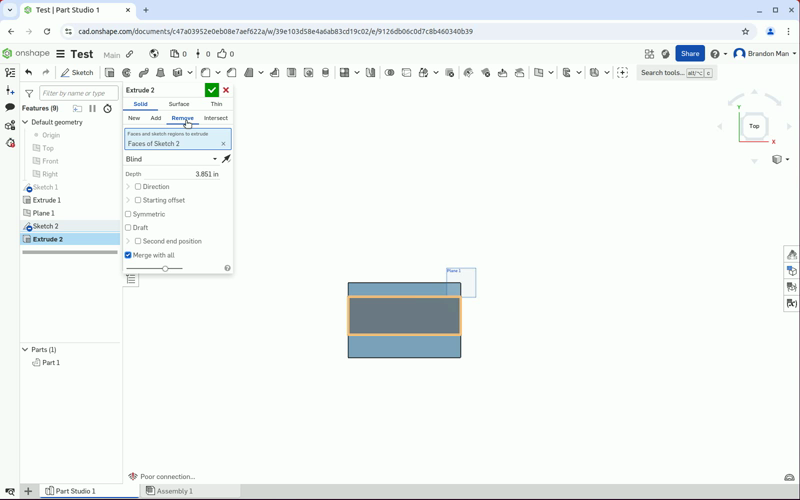
key(enter)
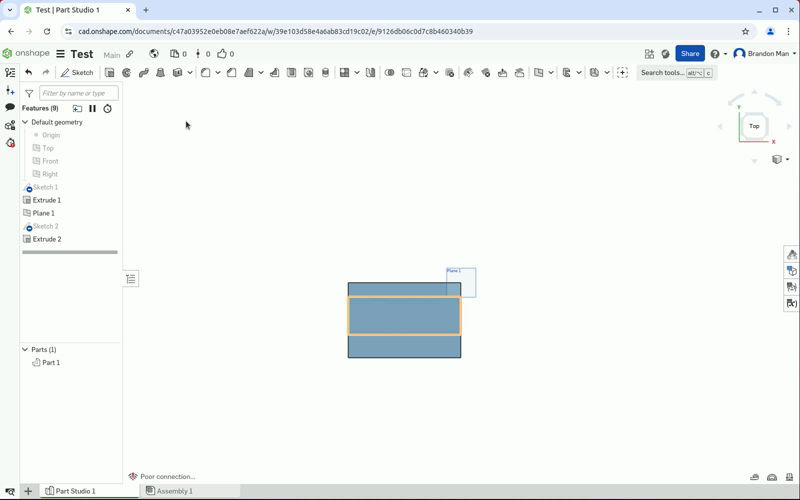
key(shift+h)
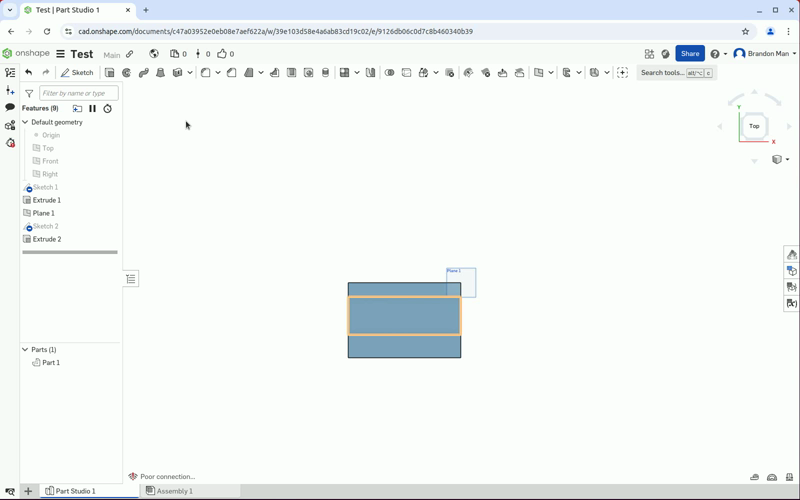
key(shift+h)
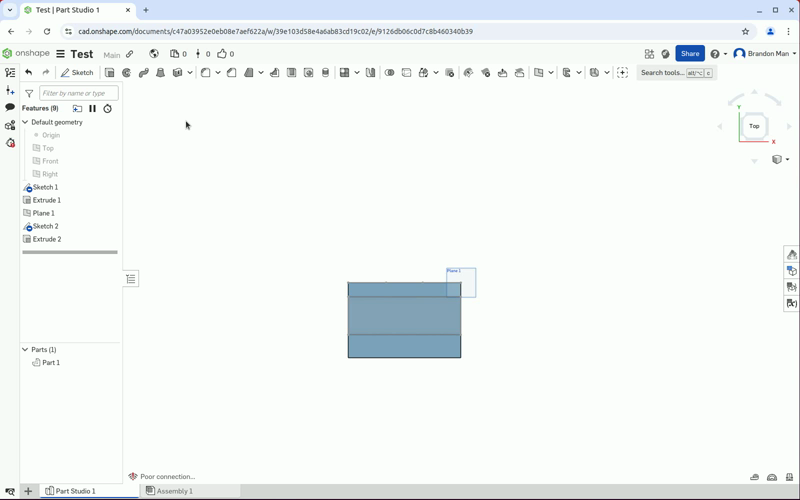
key(shift+7)
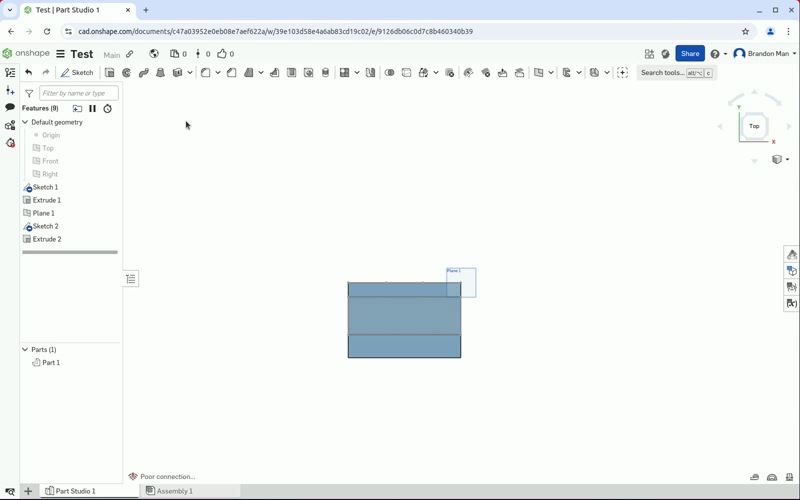
key(up, 3)
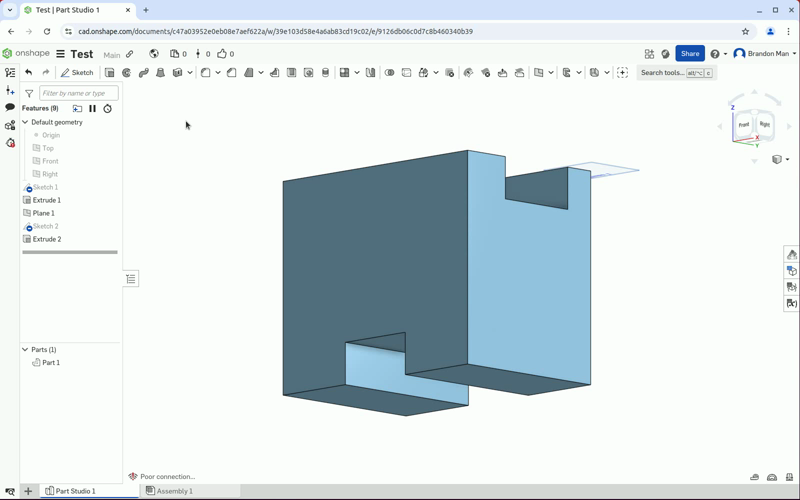
key(left, 3)
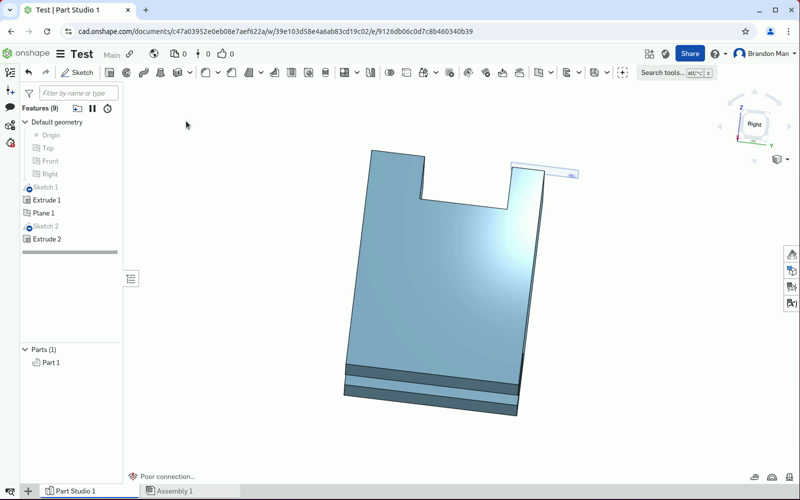
key(right, 3)
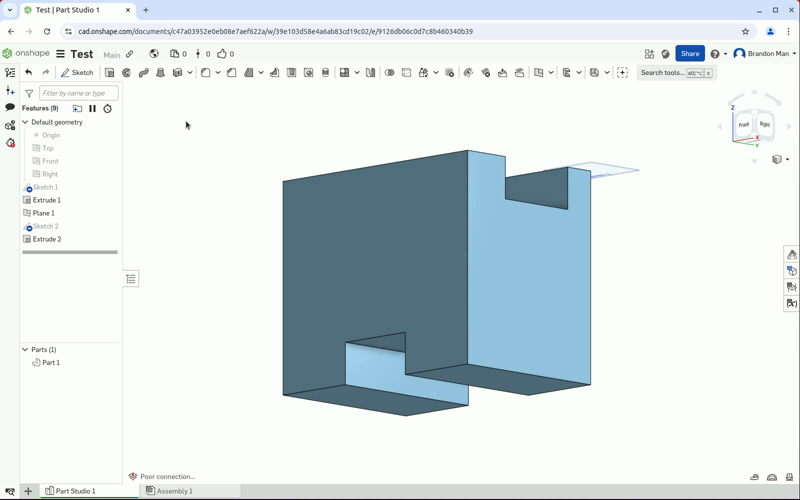
key(down, 3)
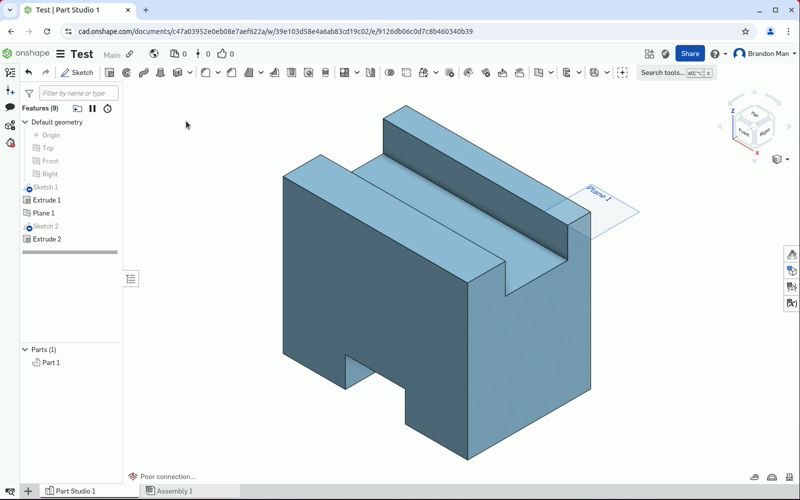
mouse_move(73, 189)
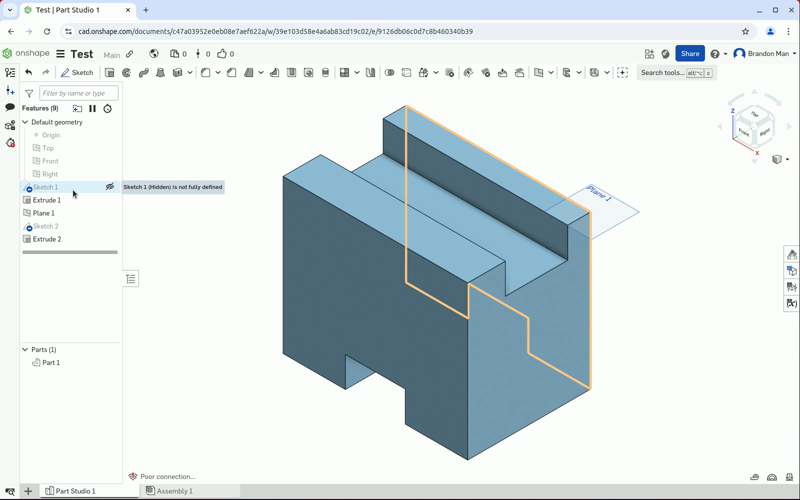
click(73, 189)